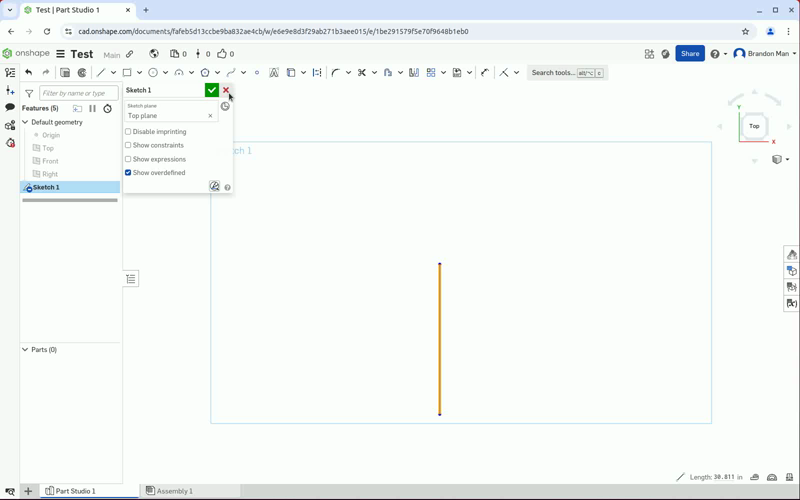
key(shift+h)
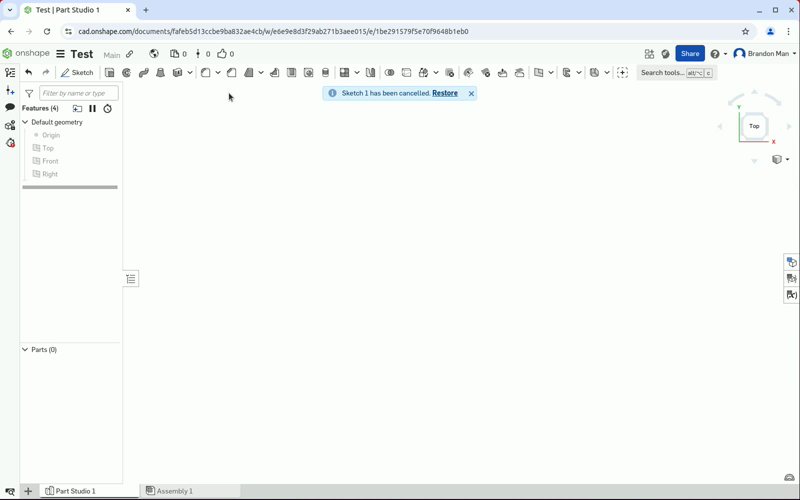
mouse_move(73, 352)
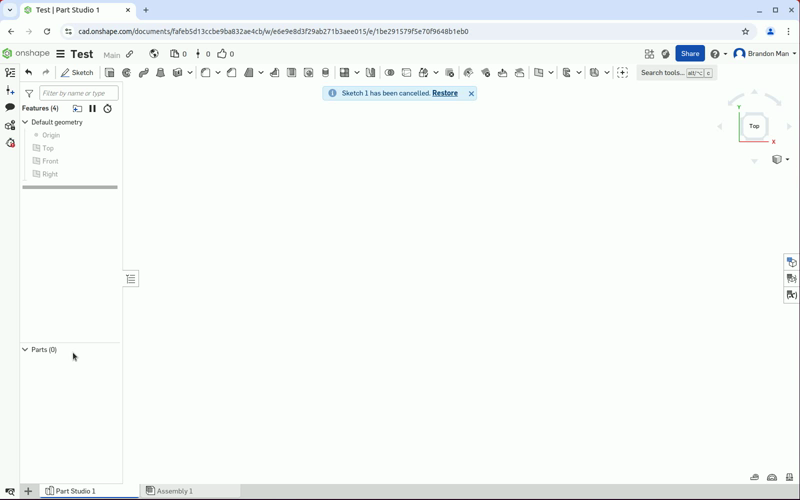
key(y)
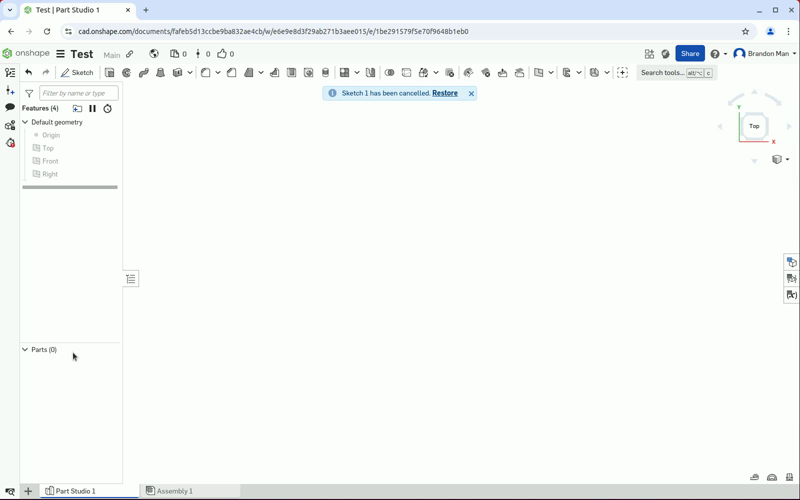
key(shift+p)
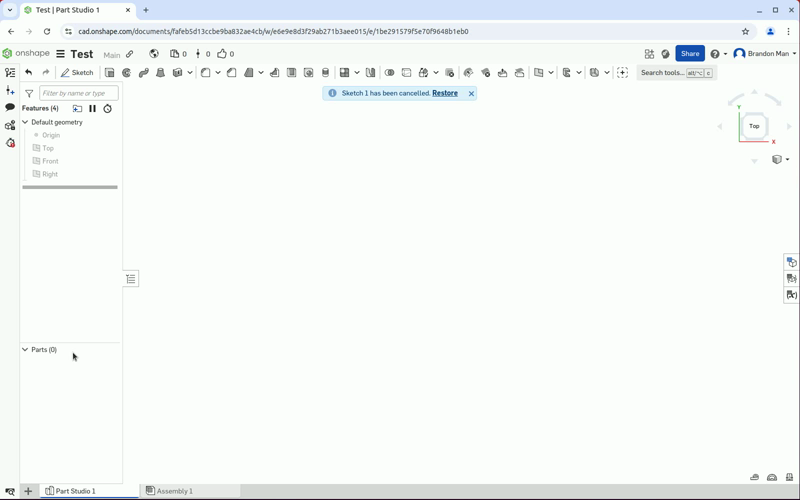
key(space)
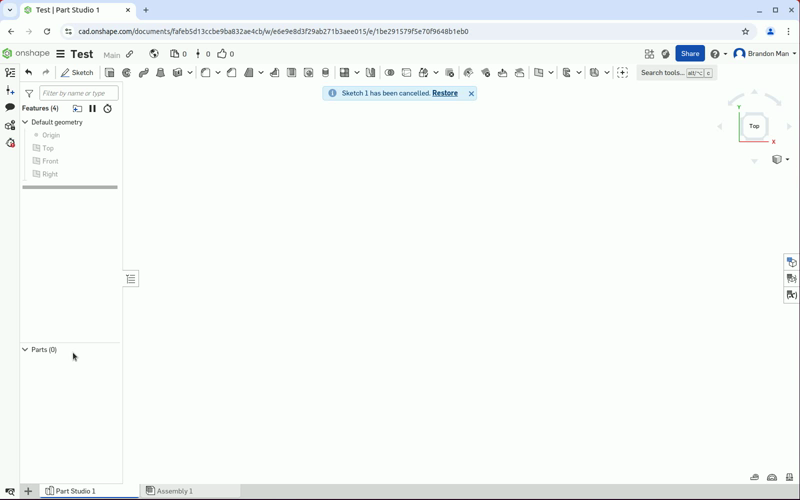
key_down(shift)
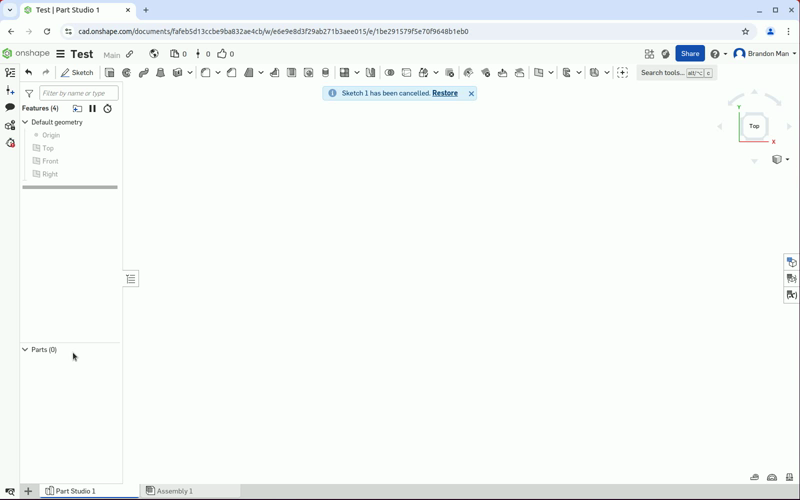
key(up)
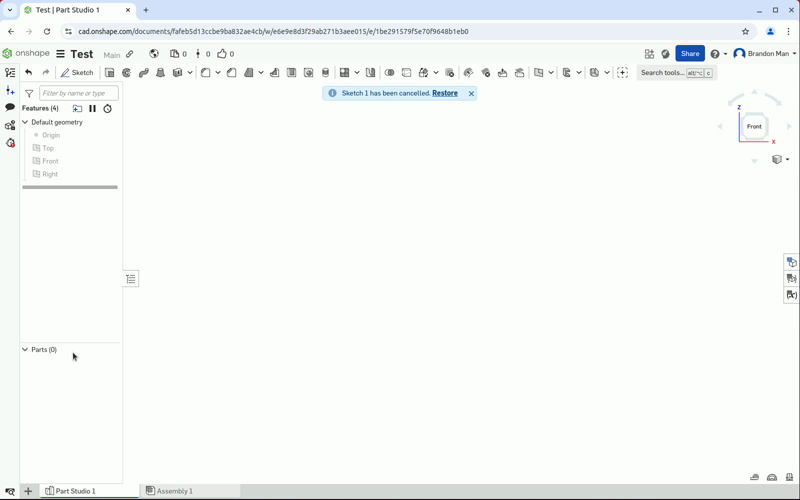
key_up(shift)
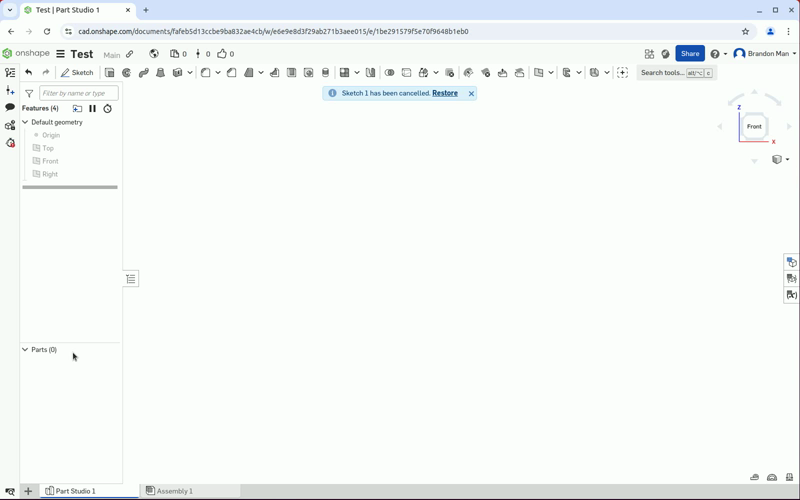
mouse_move(73, 352)
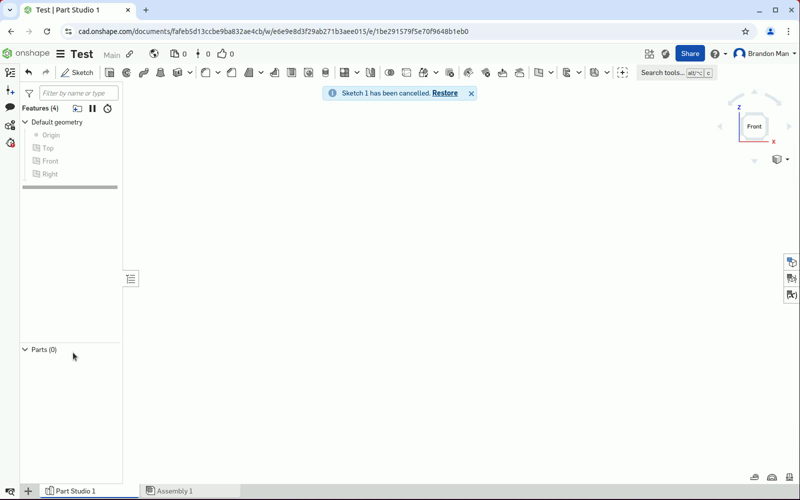
key(shift+y)
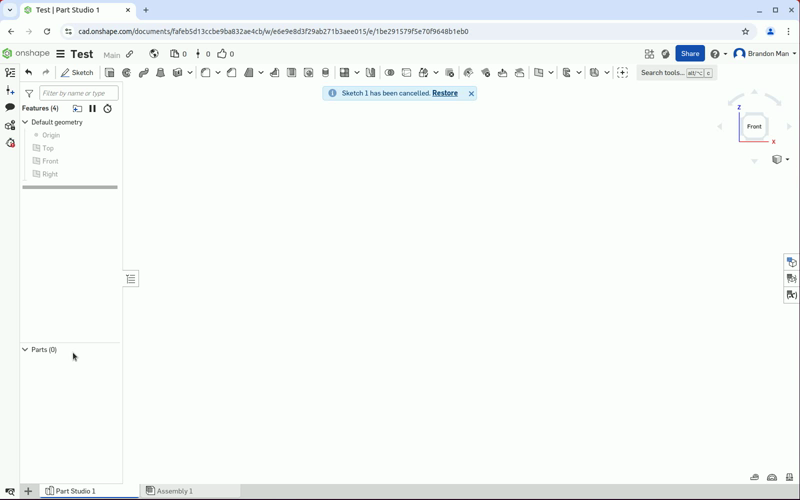
key(shift+s)
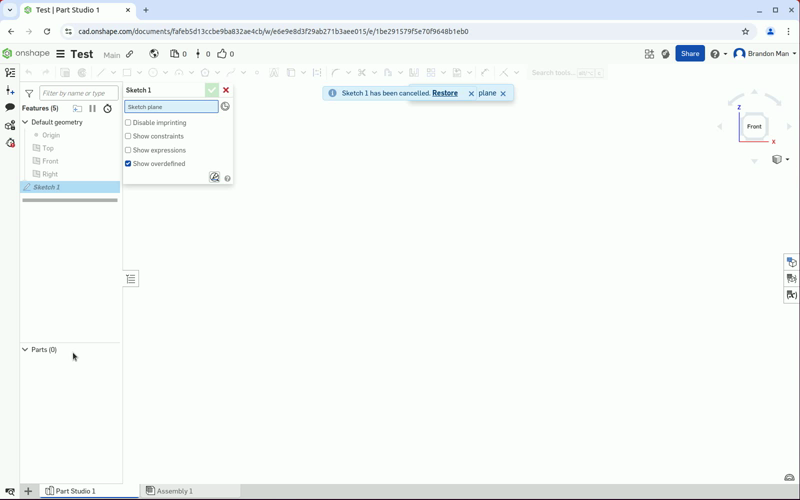
mouse_move(73, 163)
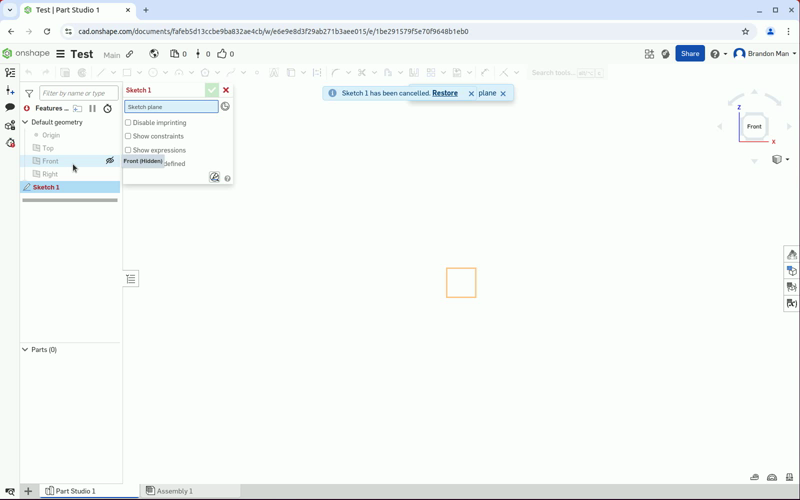
click(73, 163)
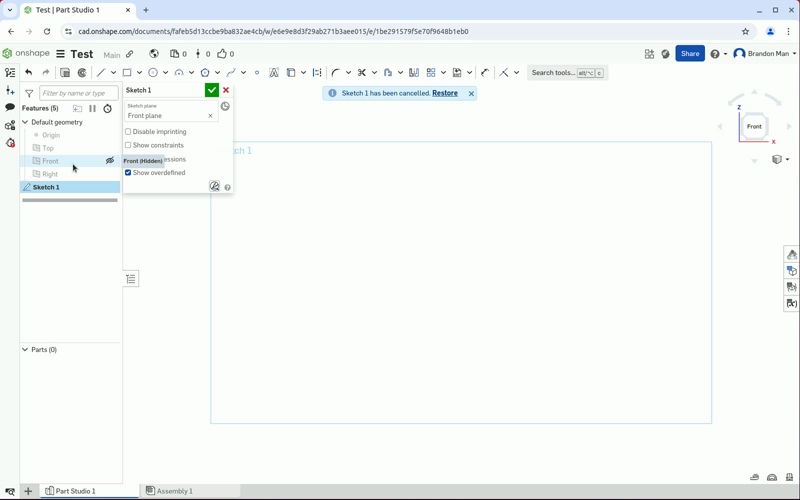
mouse_move(73, 352)
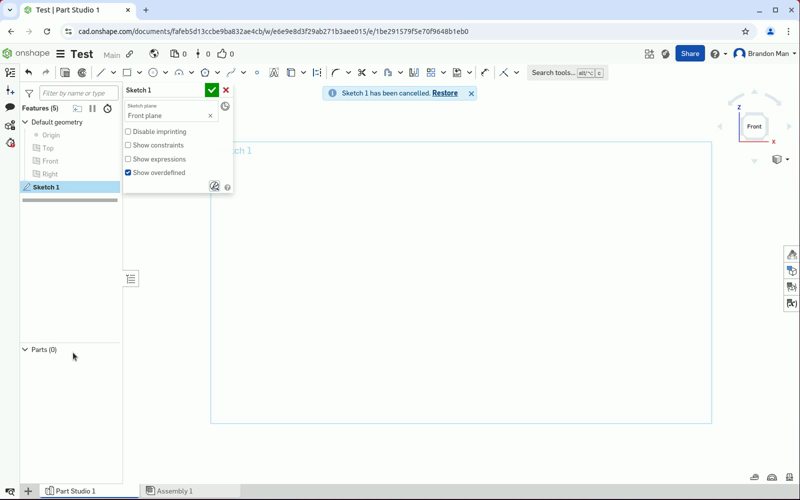
key(y)
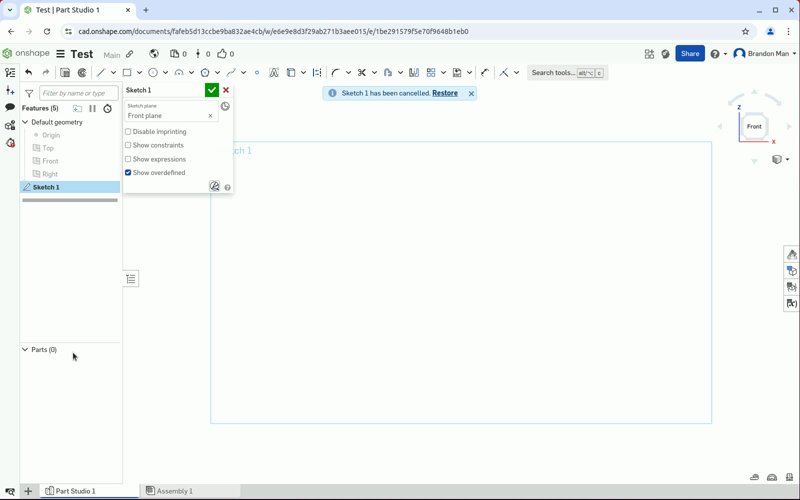
key(l)
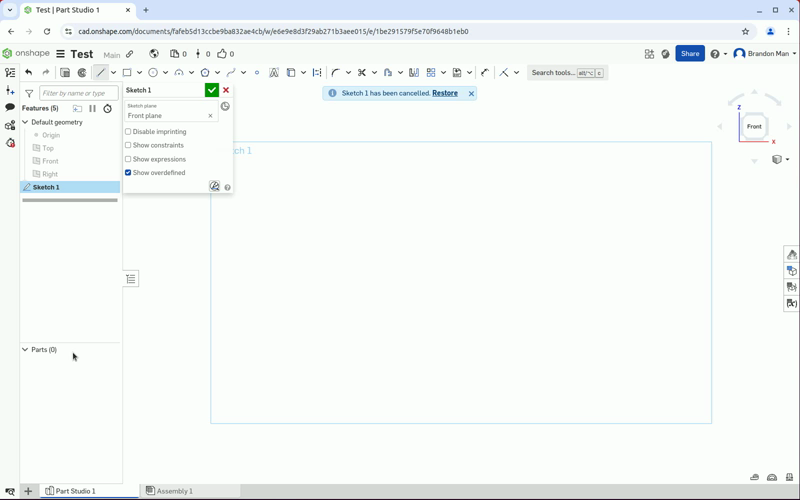
key_down(shift)
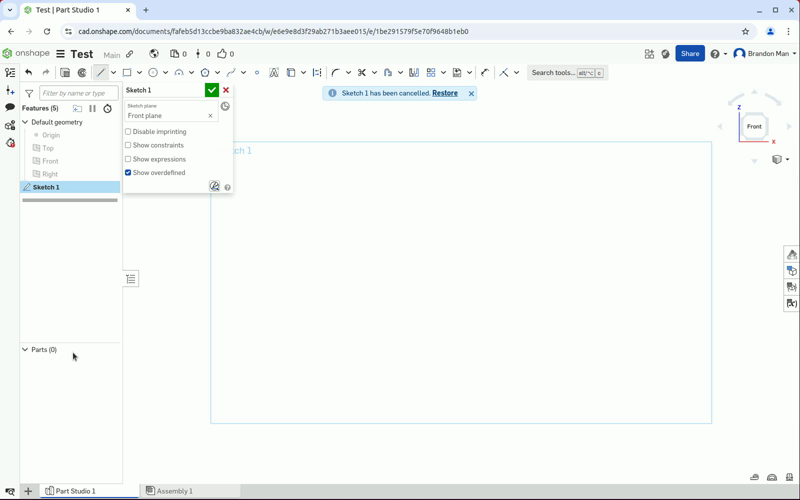
mouse_move(460, 282)
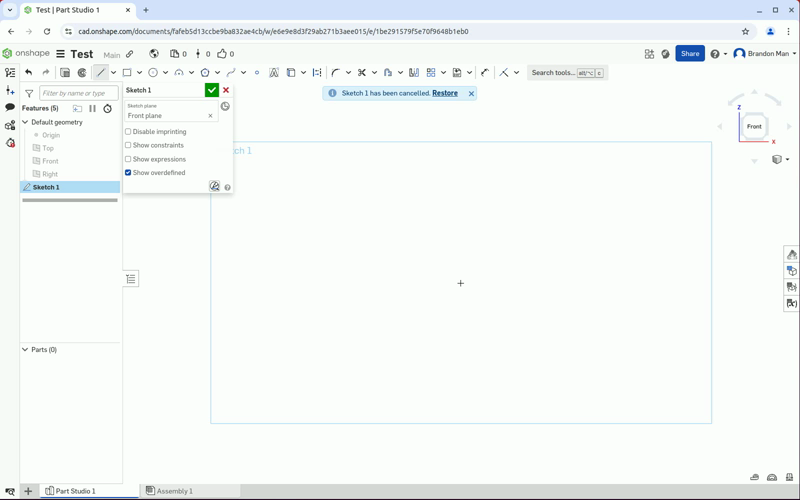
click(460, 282)
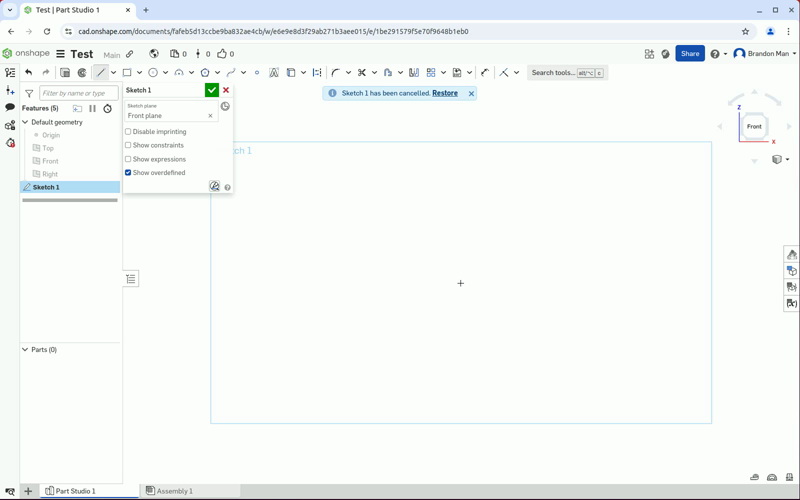
key_up(shift)
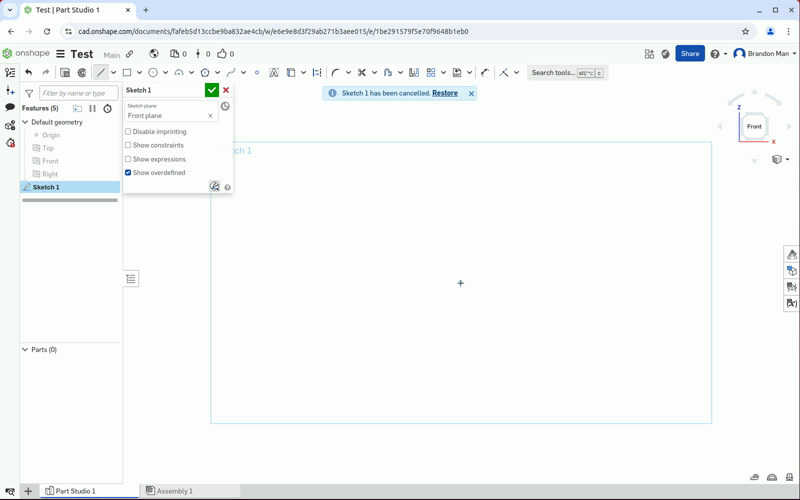
key_down(shift)
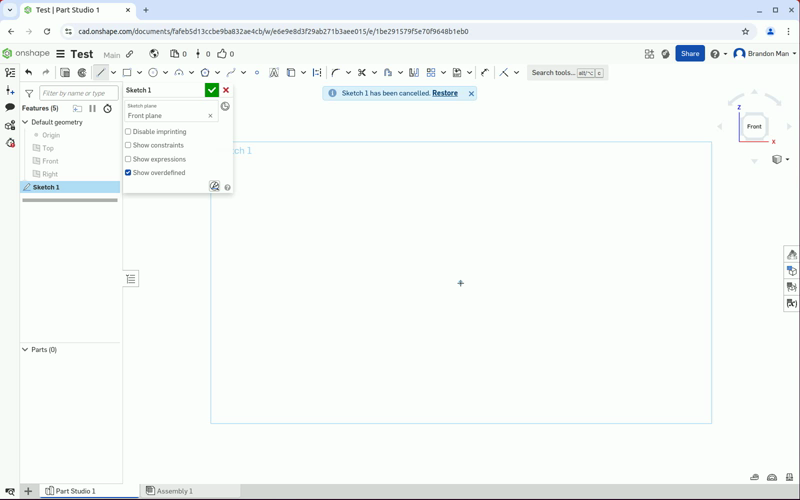
mouse_move(573, 282)
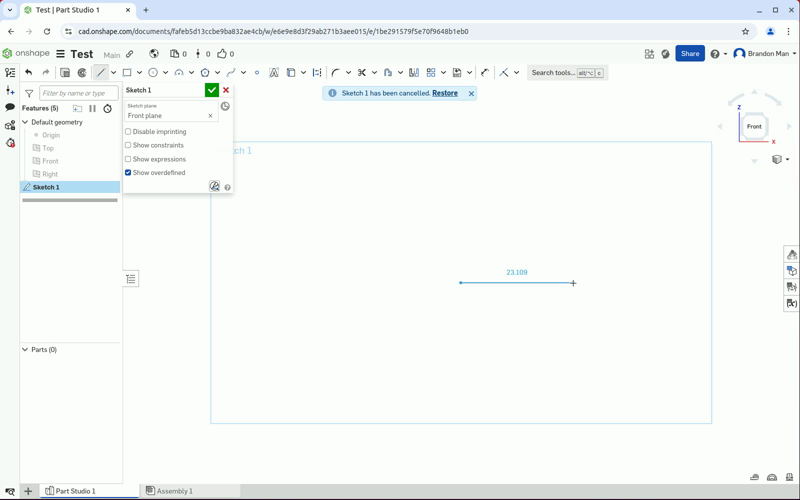
click(573, 282)
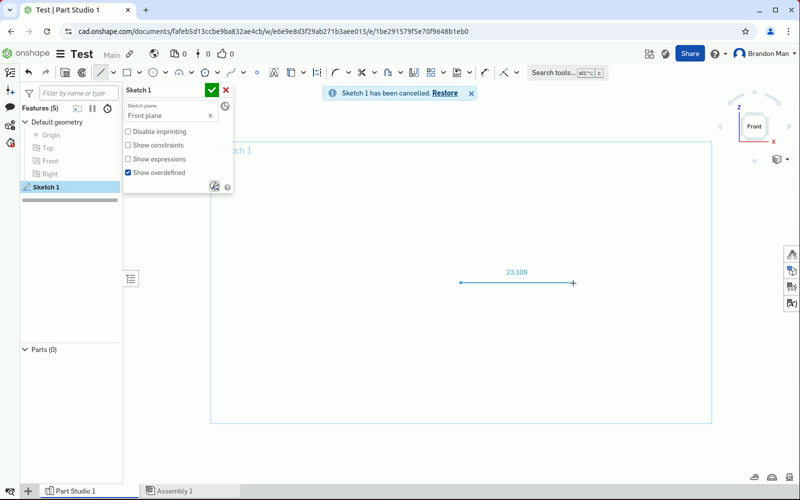
key_up(shift)
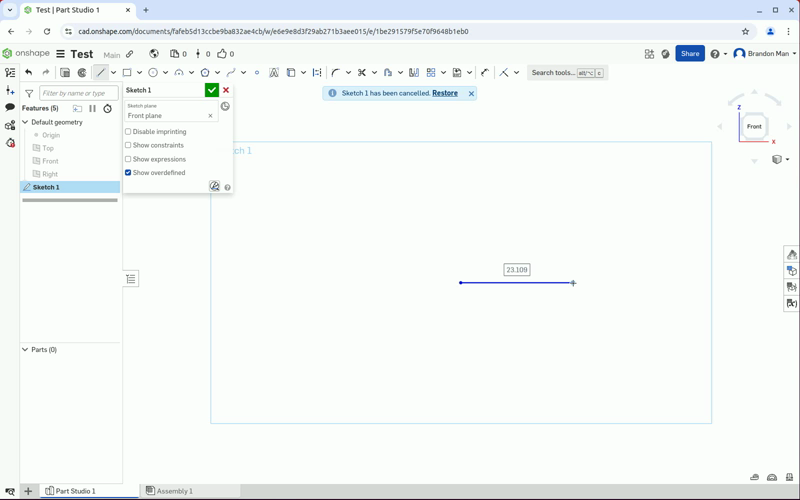
key_down(shift)
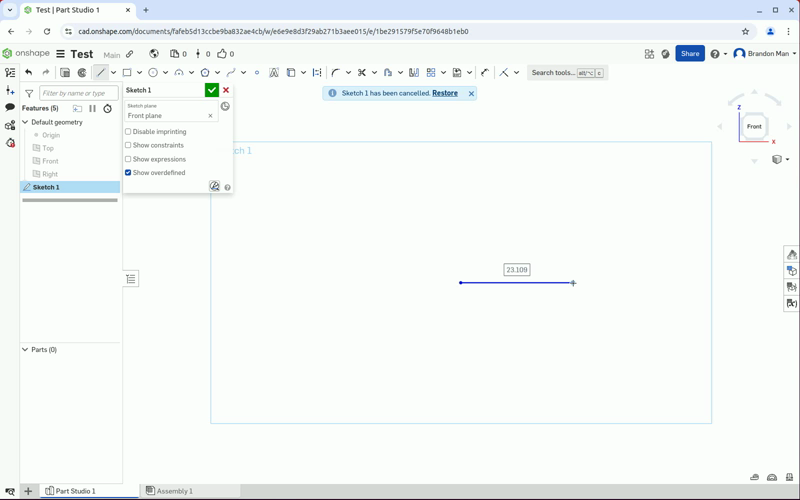
mouse_move(589, 282)
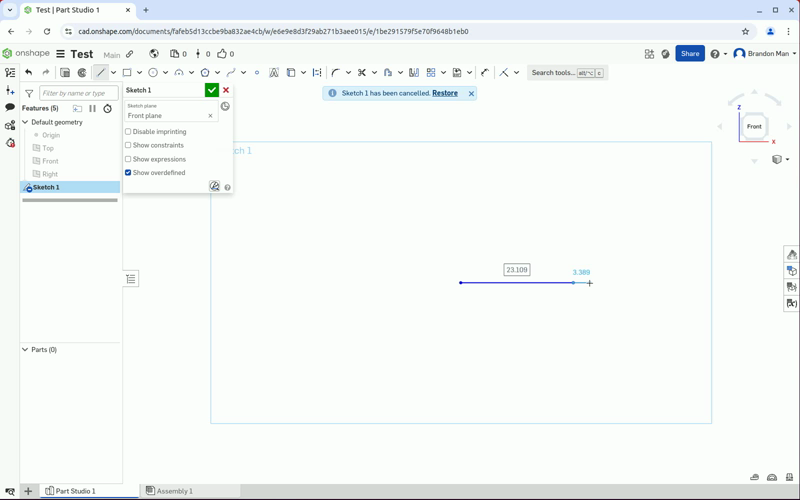
mouse_move(573, 245)
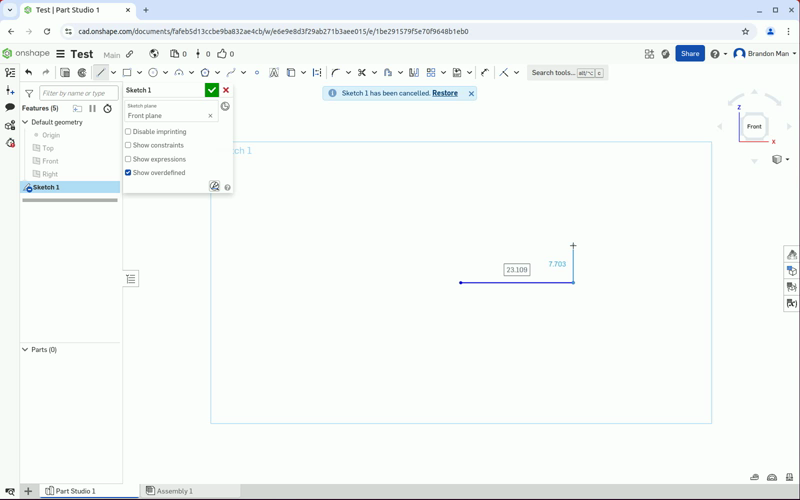
click(573, 245)
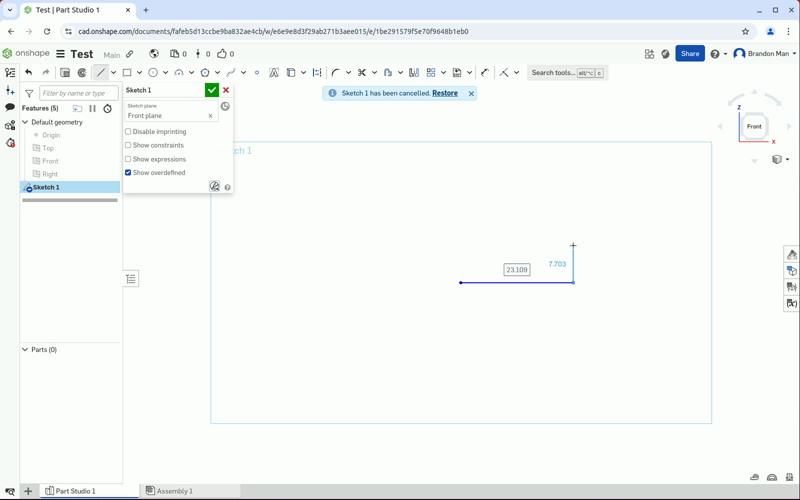
key_up(shift)
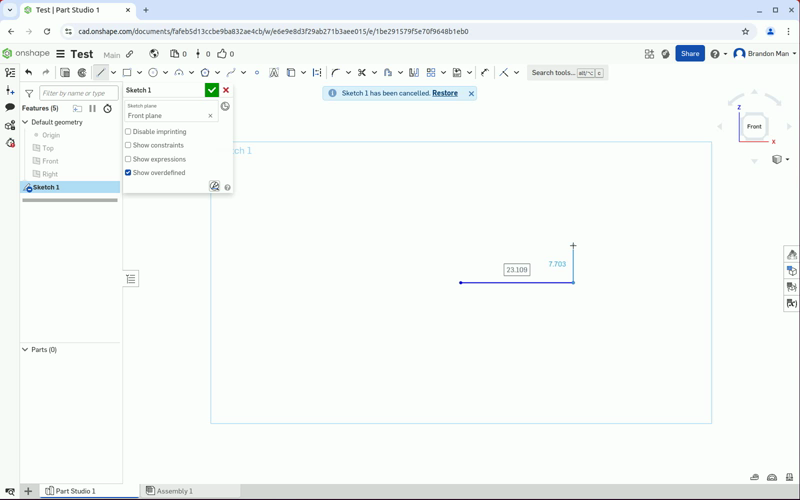
key_down(shift)
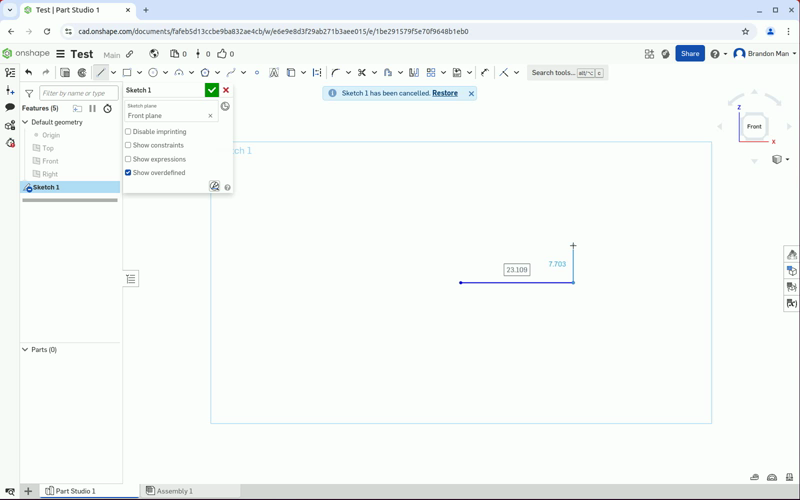
mouse_move(460, 245)
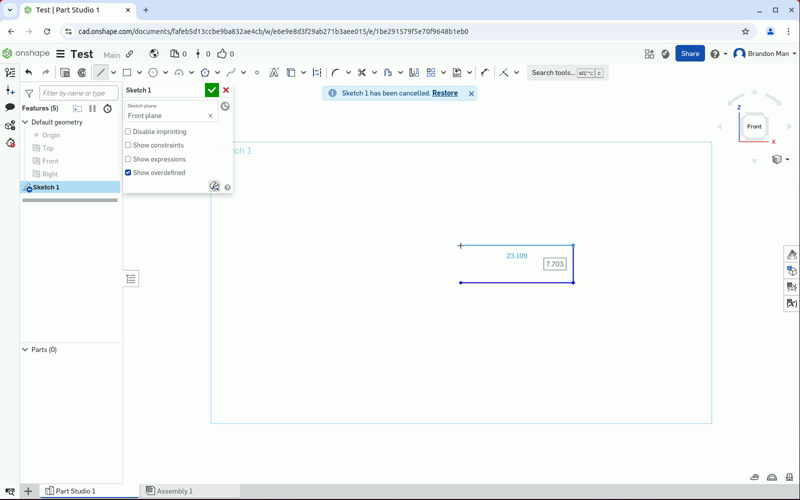
click(460, 245)
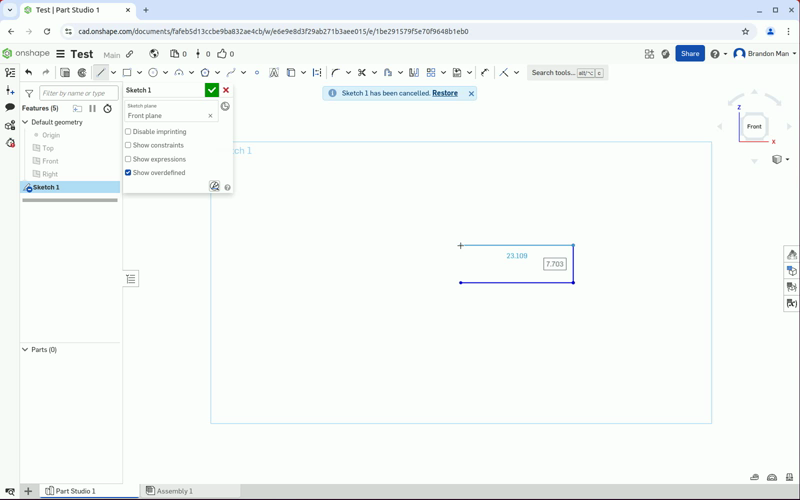
key_up(shift)
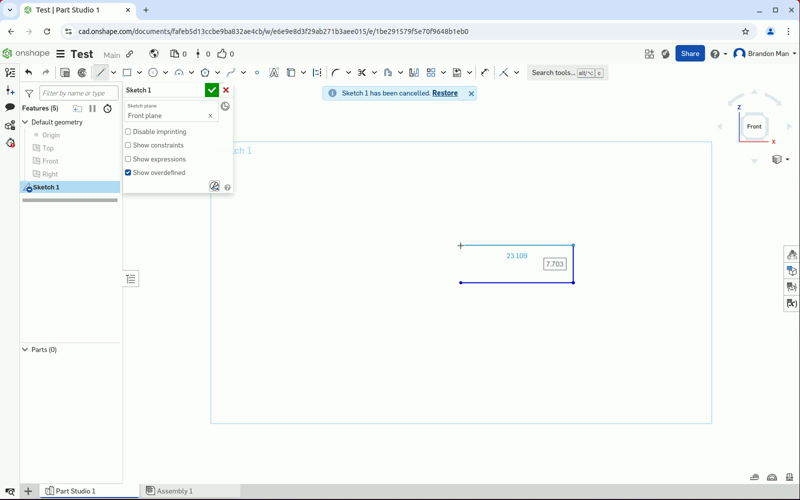
mouse_move(490, 245)
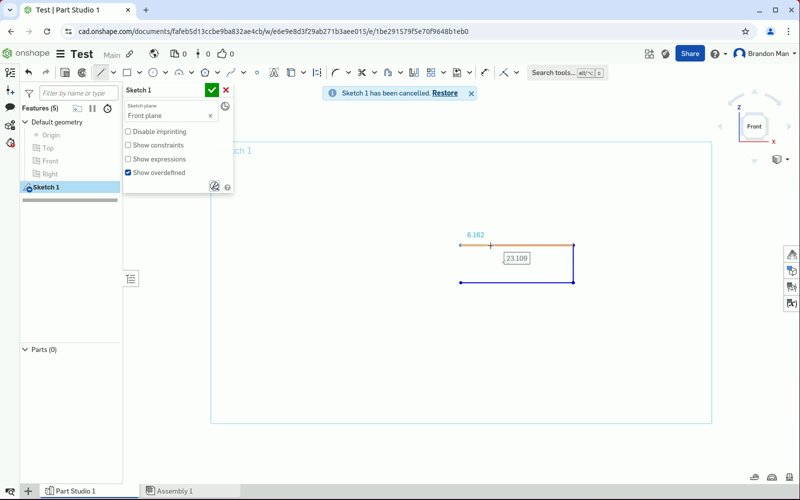
key_down(shift)
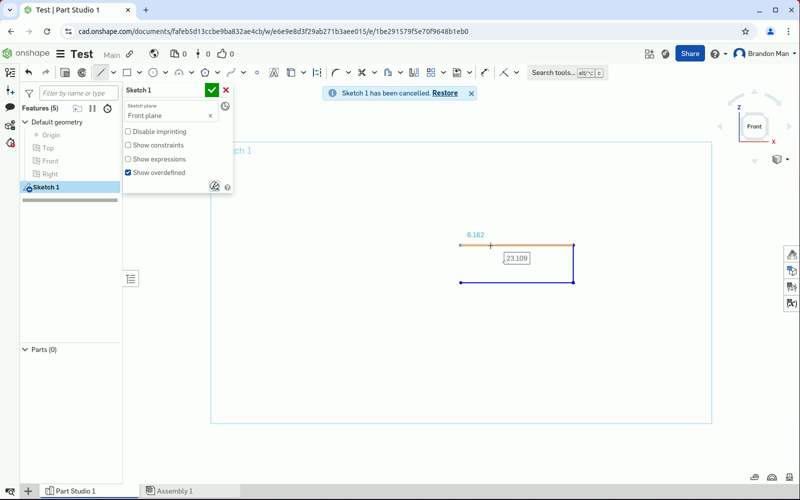
mouse_move(460, 282)
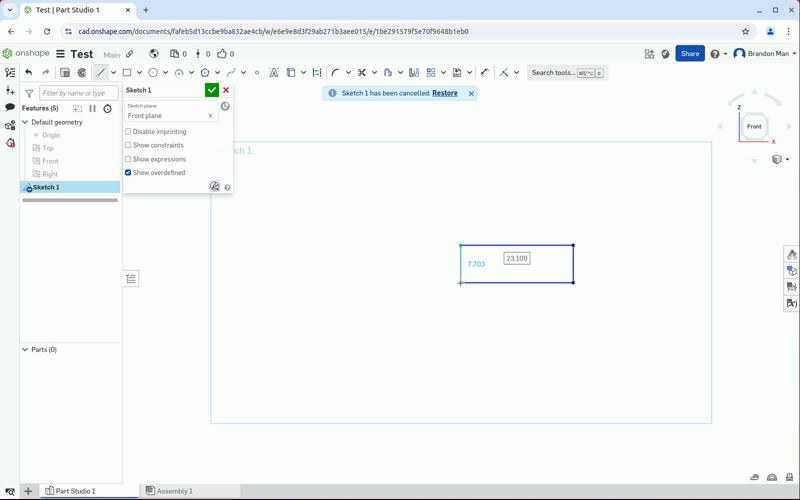
key_up(shift)
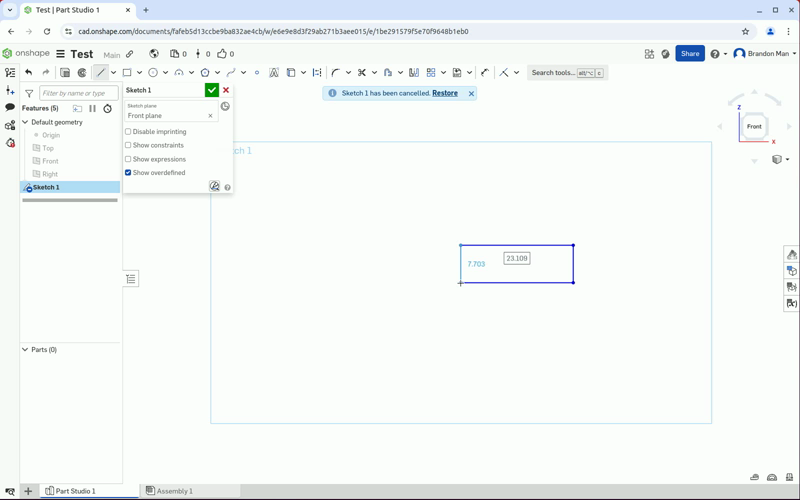
click(460, 282)
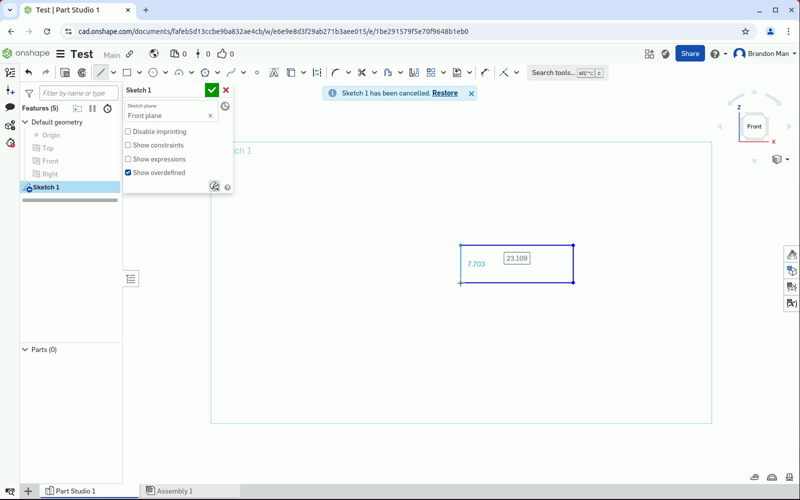
key(esc)
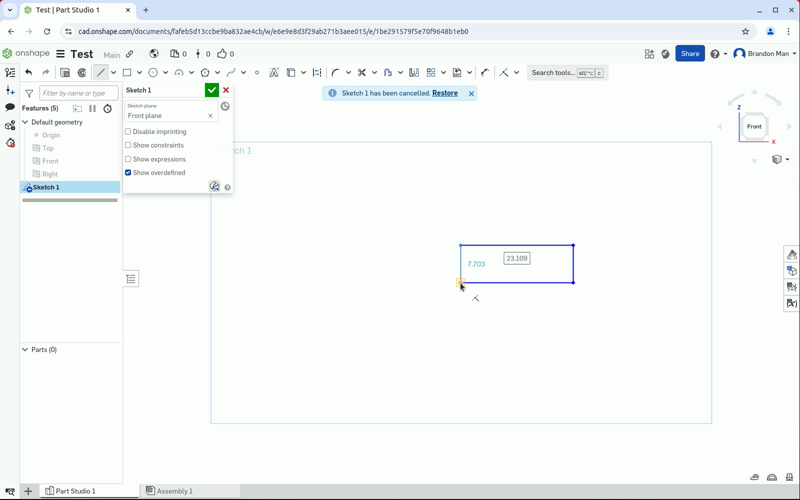
key(c)
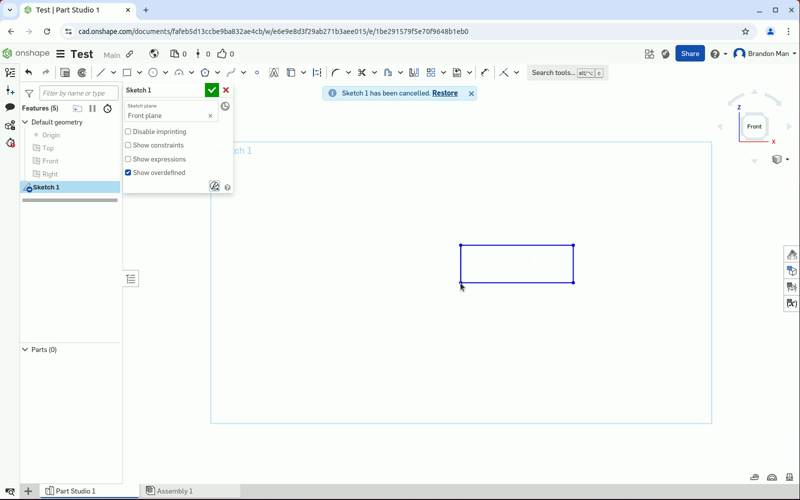
key_down(shift)
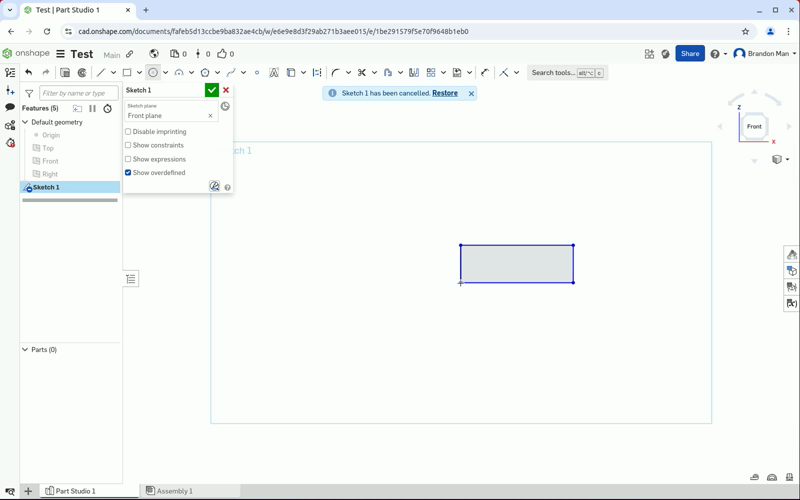
mouse_move(479, 264)
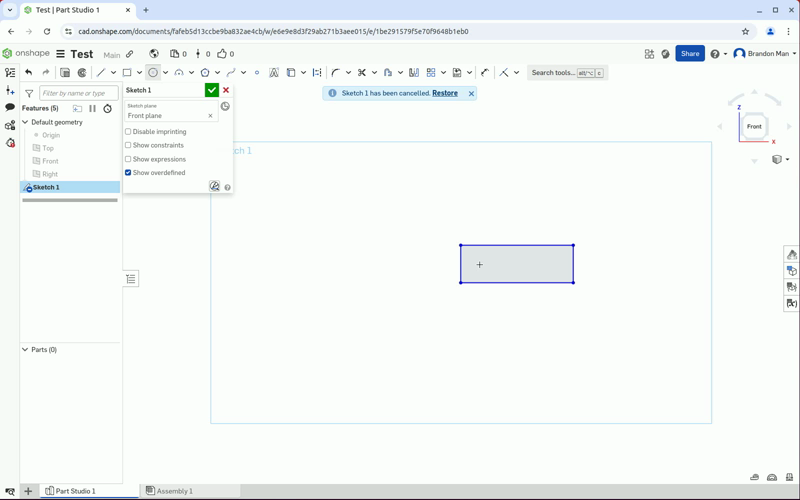
click(479, 264)
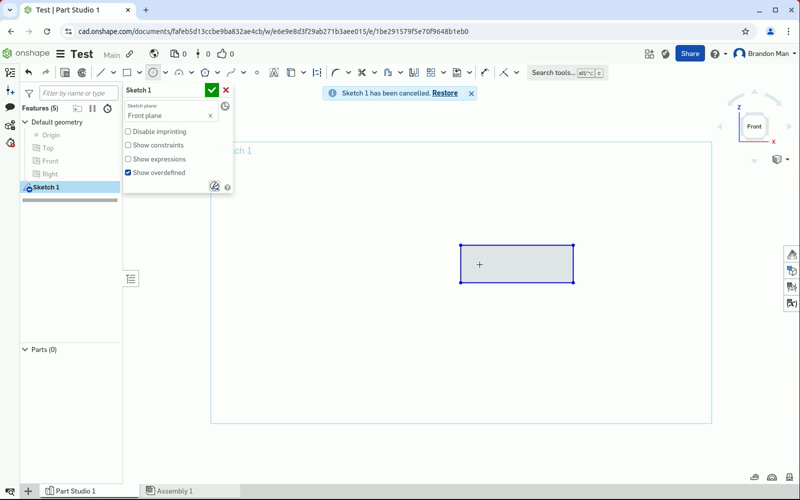
key_up(shift)
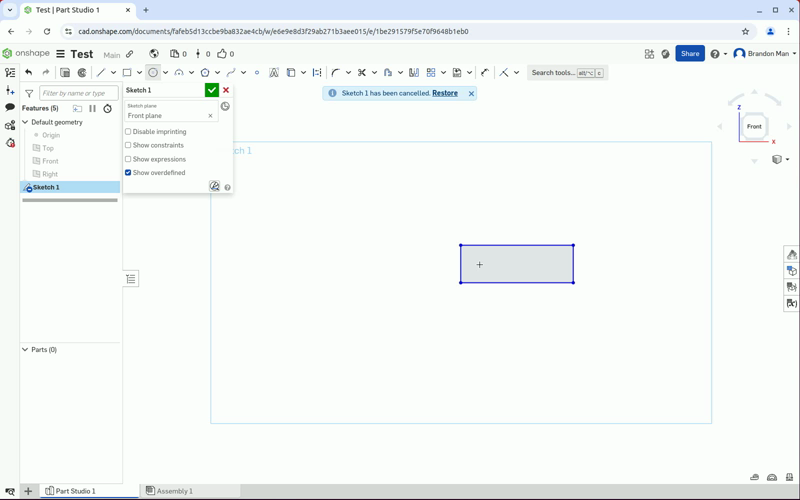
mouse_move(489, 264)
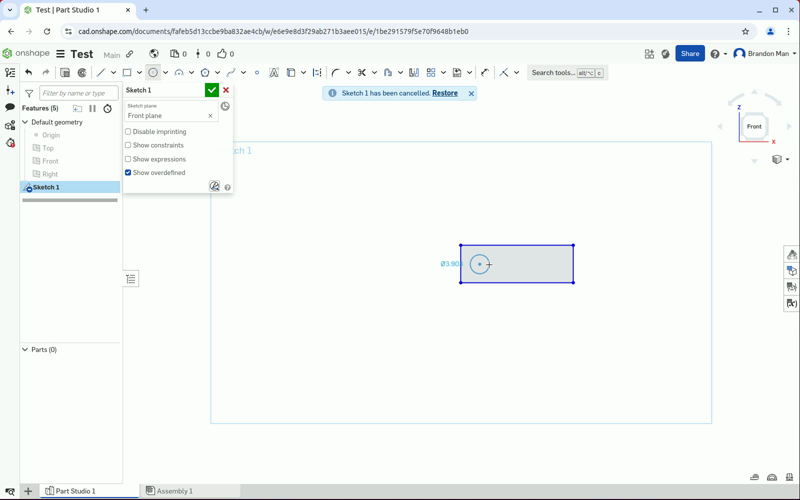
click(489, 264)
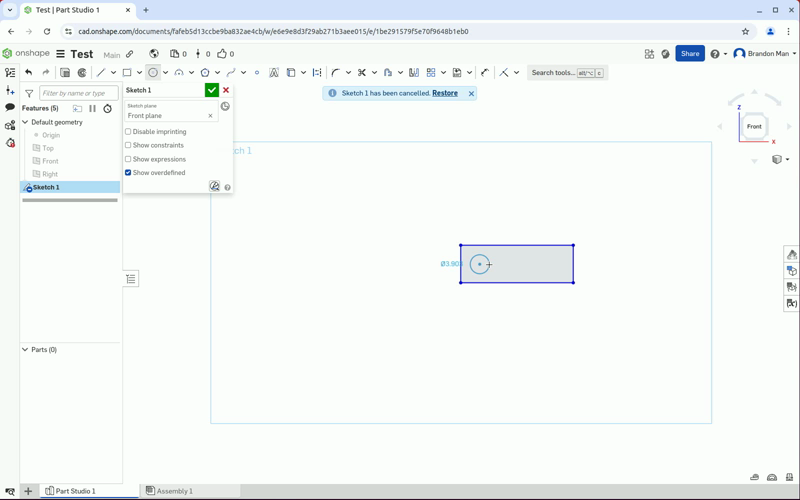
key(esc)
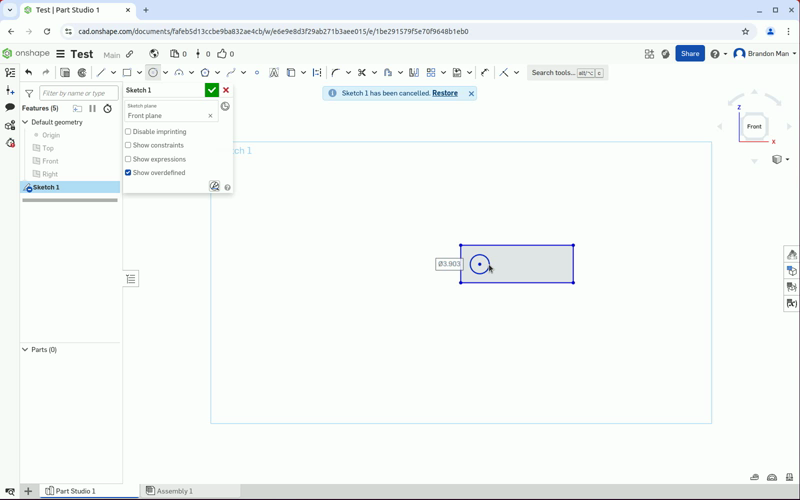
key(c)
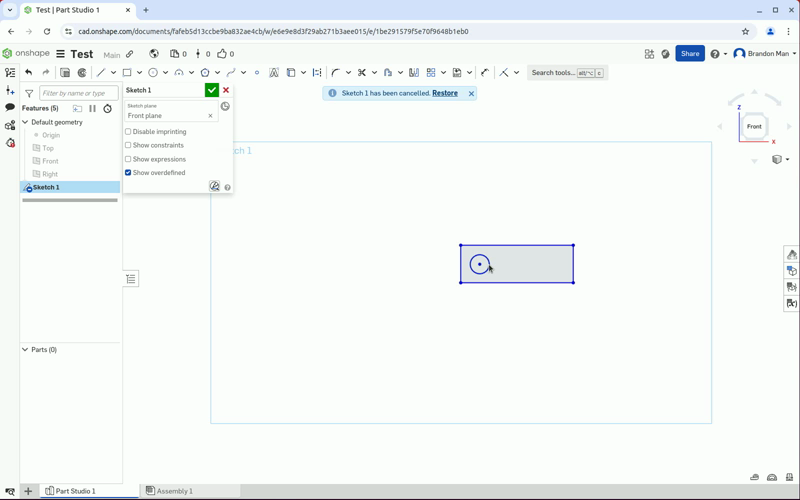
key_down(shift)
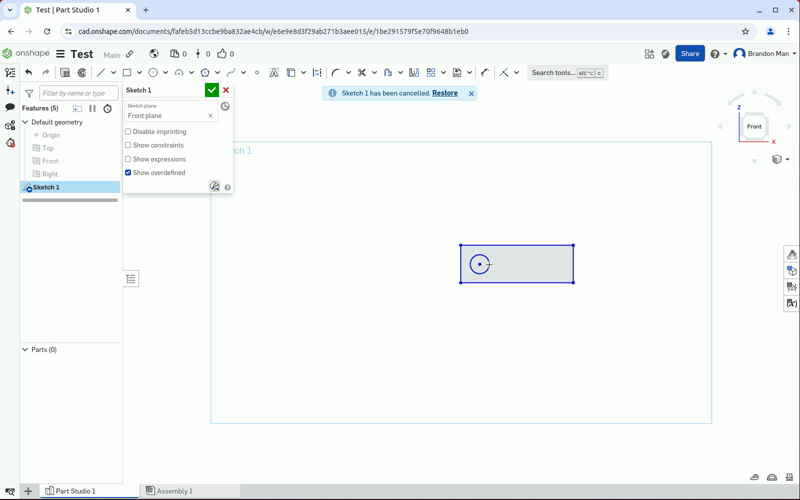
mouse_move(554, 264)
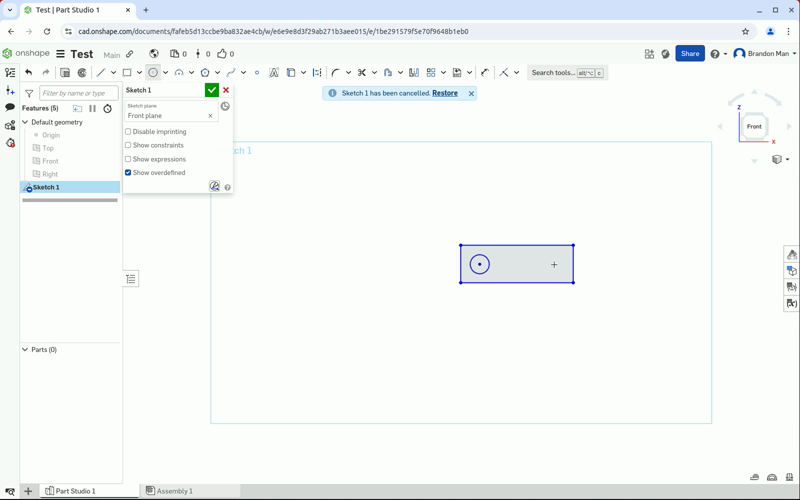
click(554, 264)
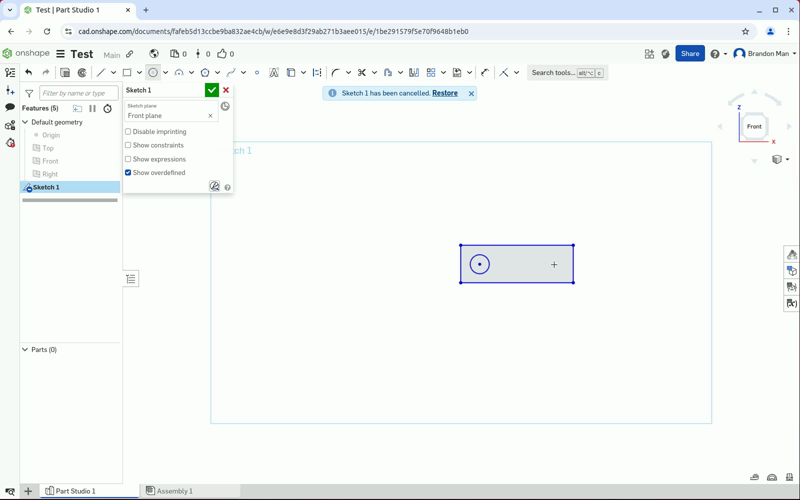
key_up(shift)
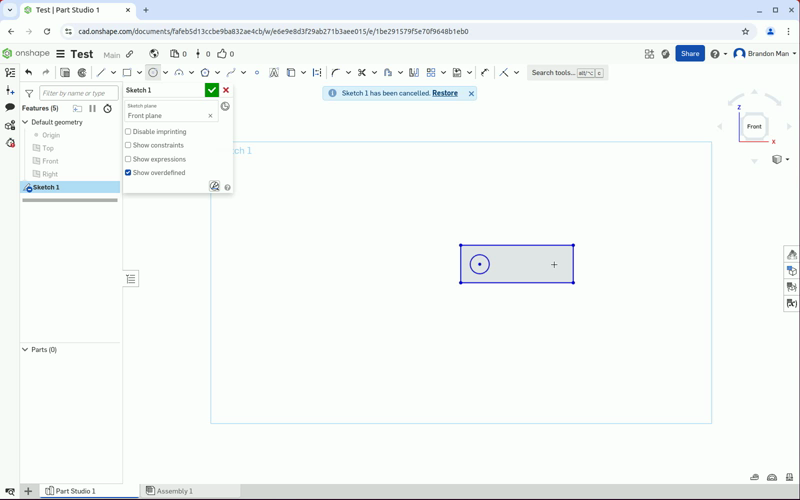
mouse_move(564, 264)
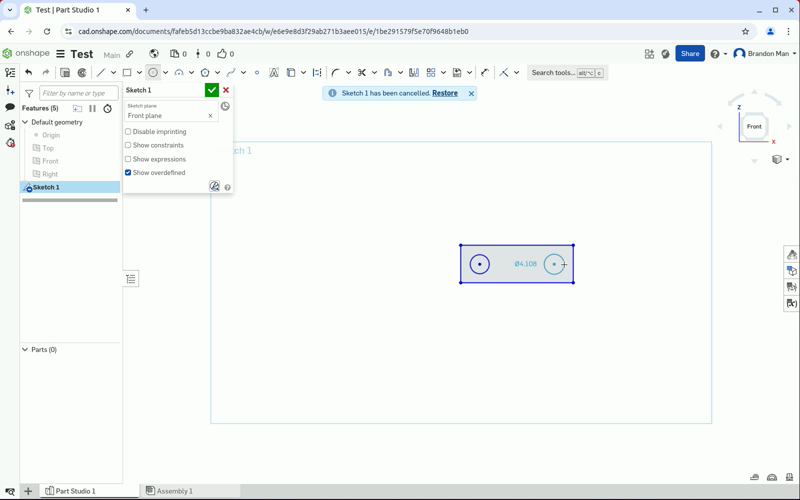
click(564, 264)
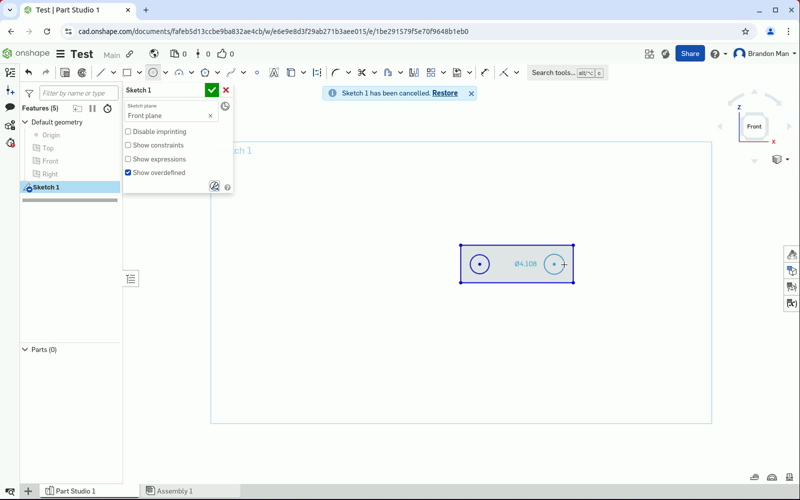
key(esc)
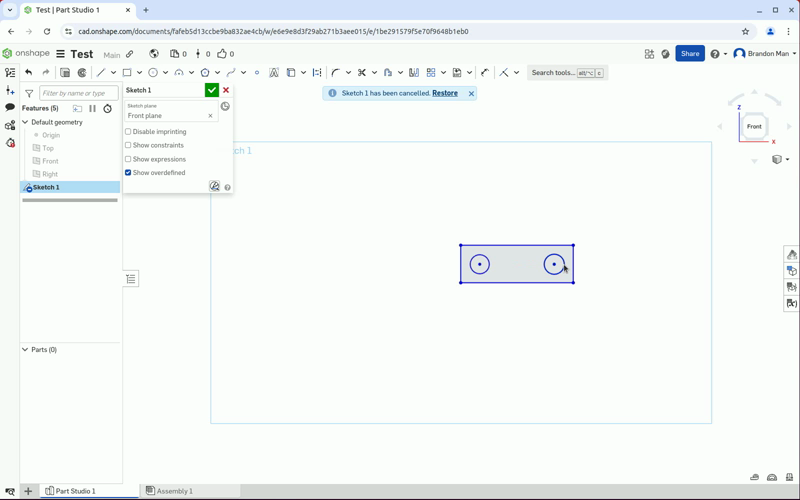
mouse_move(567, 253)
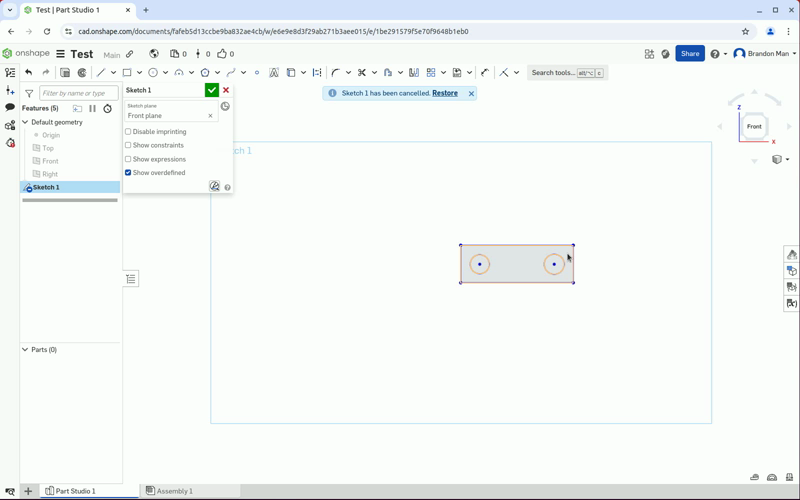
click(567, 253)
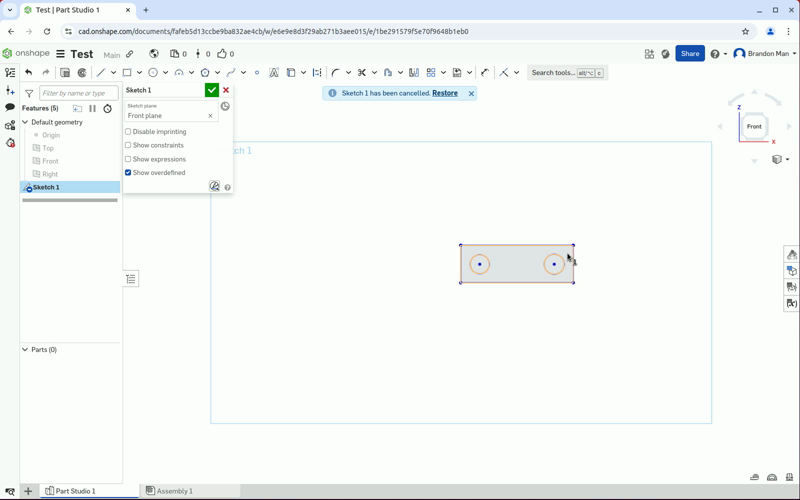
mouse_move(73, 352)
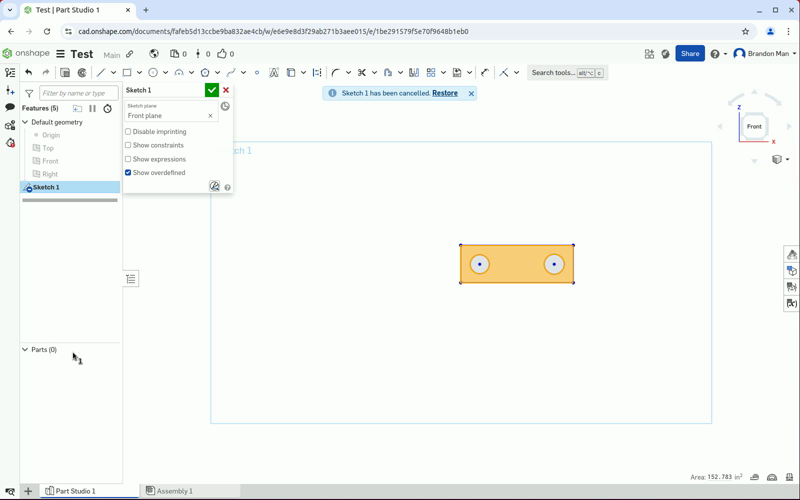
key(shift+y)
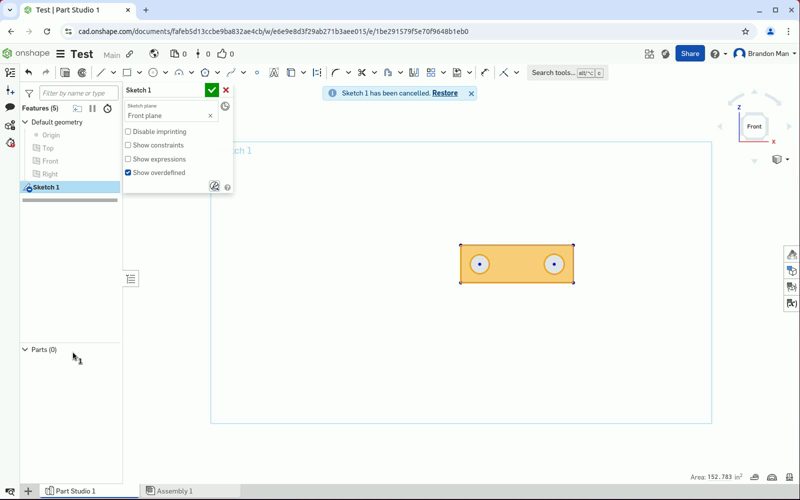
key(shift+e)
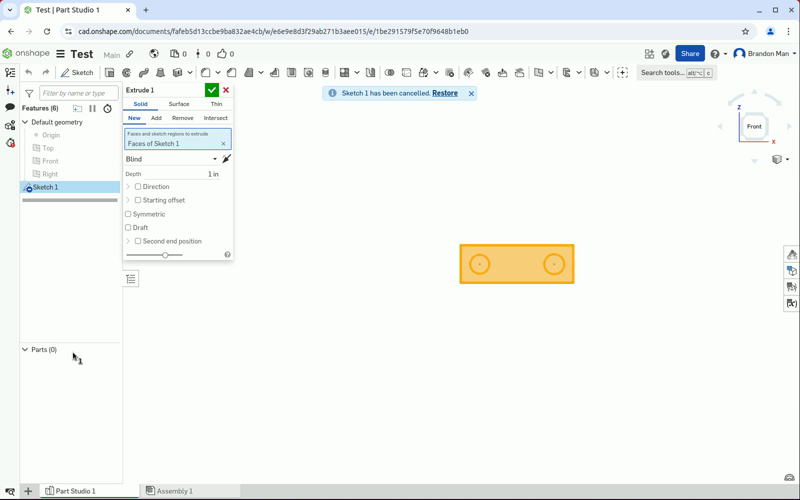
mouse_move(143, 106)
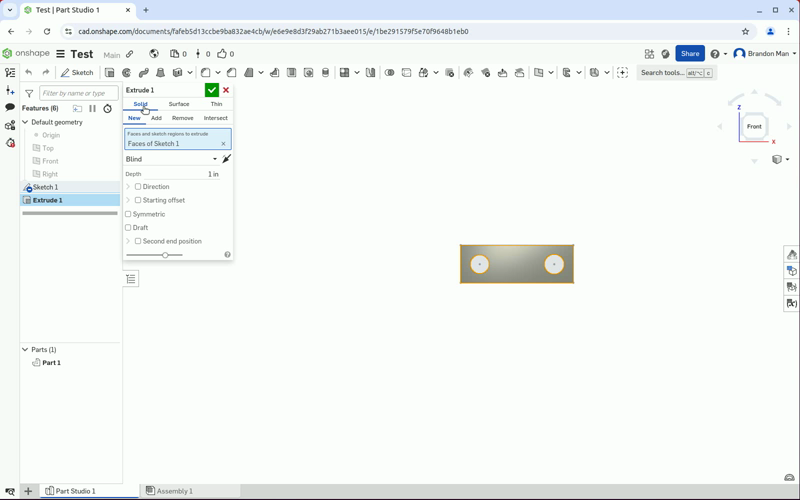
click(143, 106)
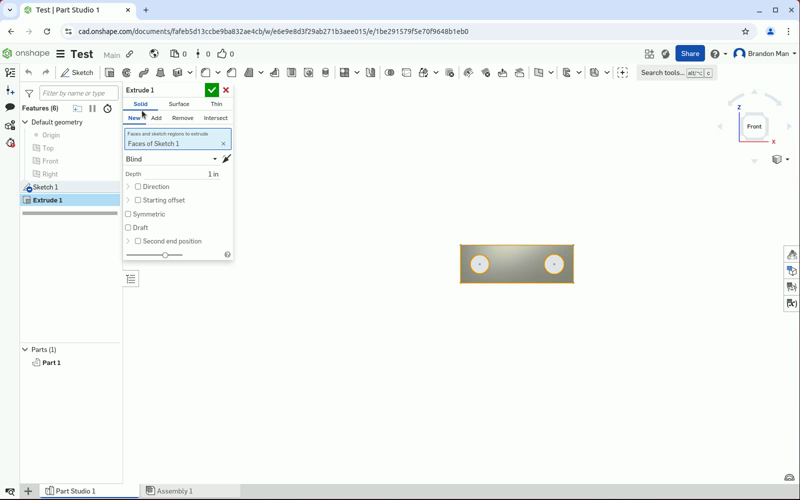
mouse_move(137, 120)
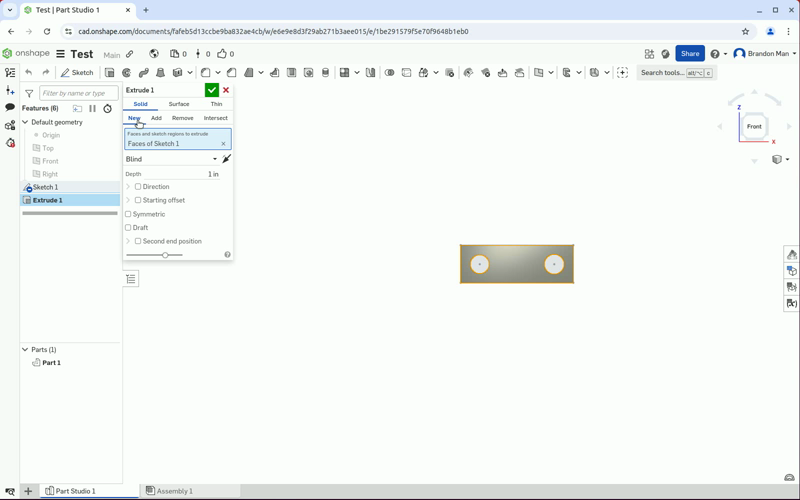
click(137, 120)
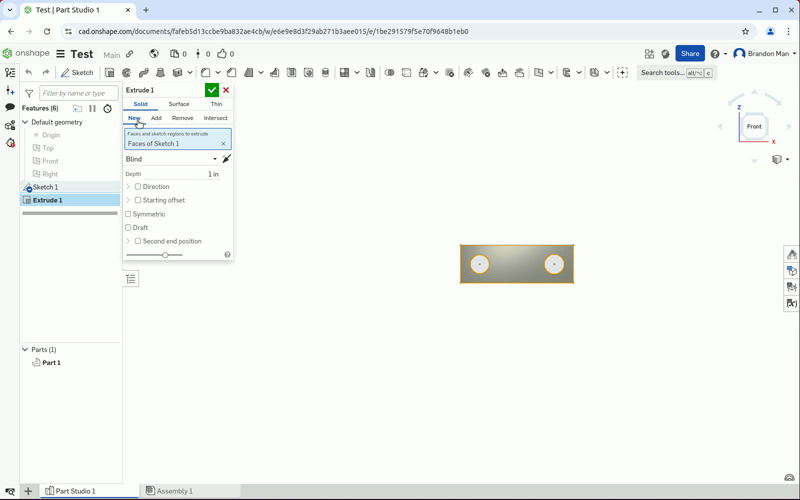
key(tab, 4)
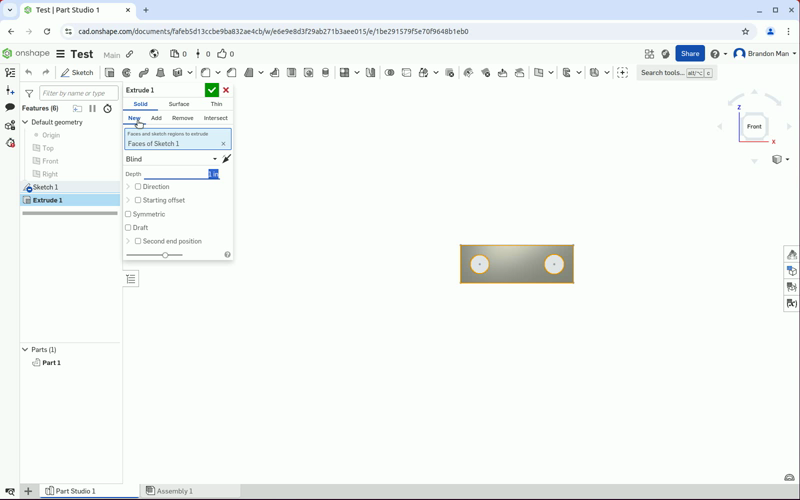
text(1.926)
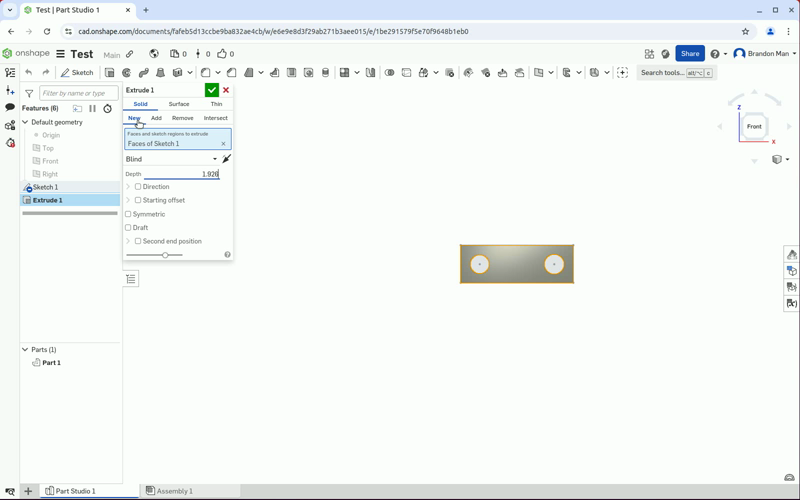
key(enter)
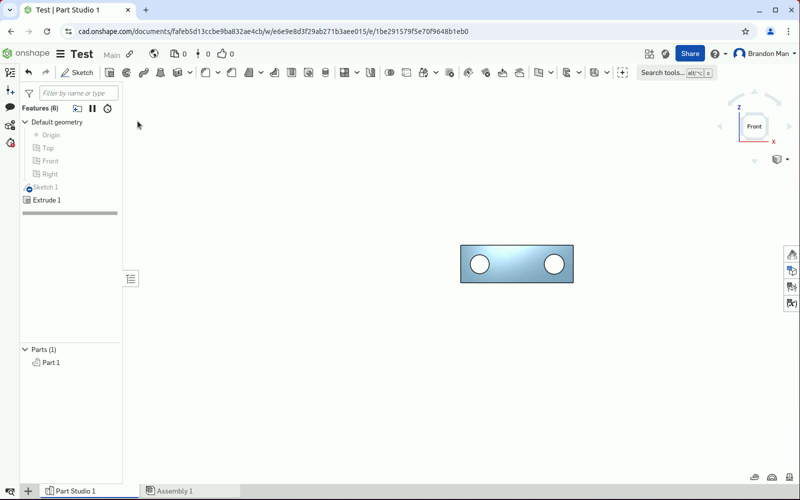
key(shift+h)
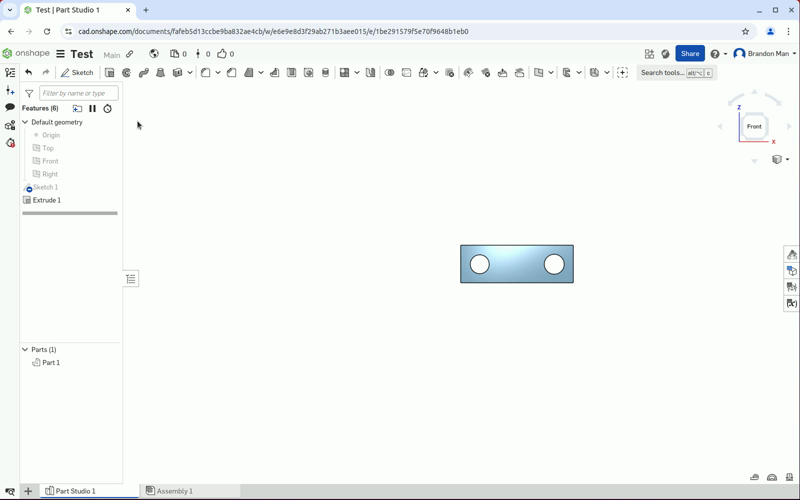
key(shift+h)
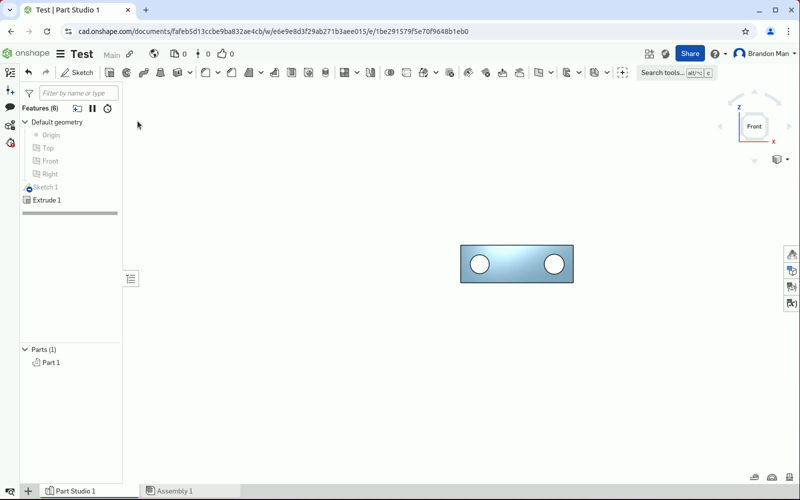
mouse_move(73, 189)
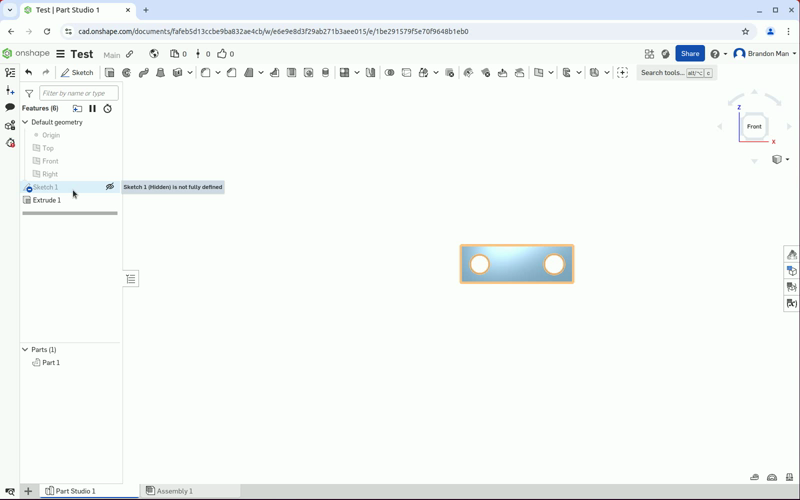
click(73, 189)
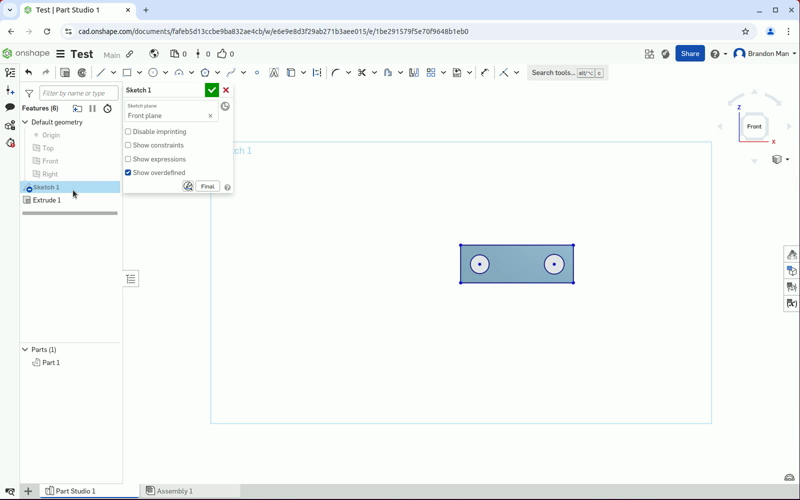
mouse_move(229, 92)
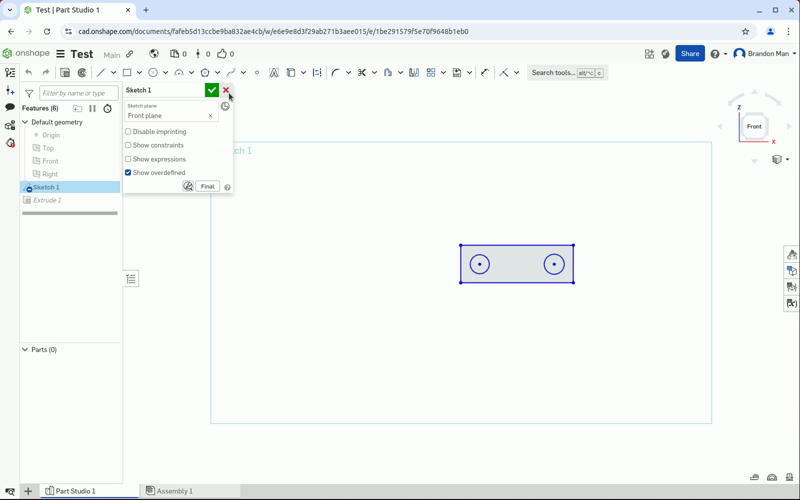
click(229, 92)
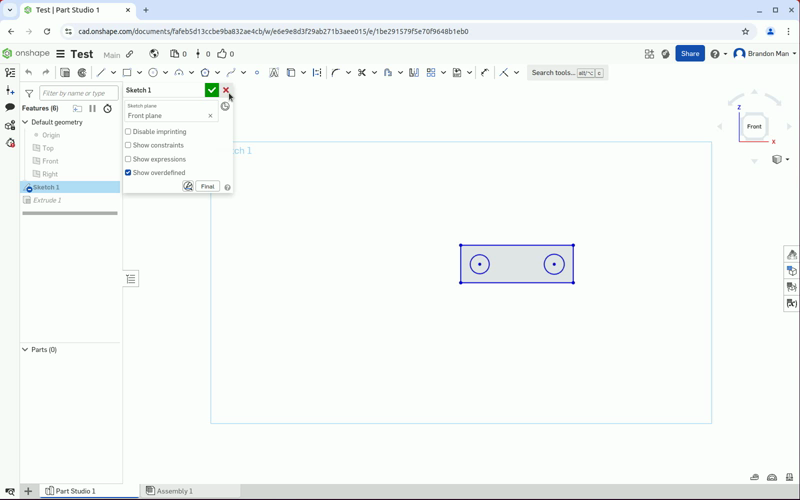
key(shift+s)
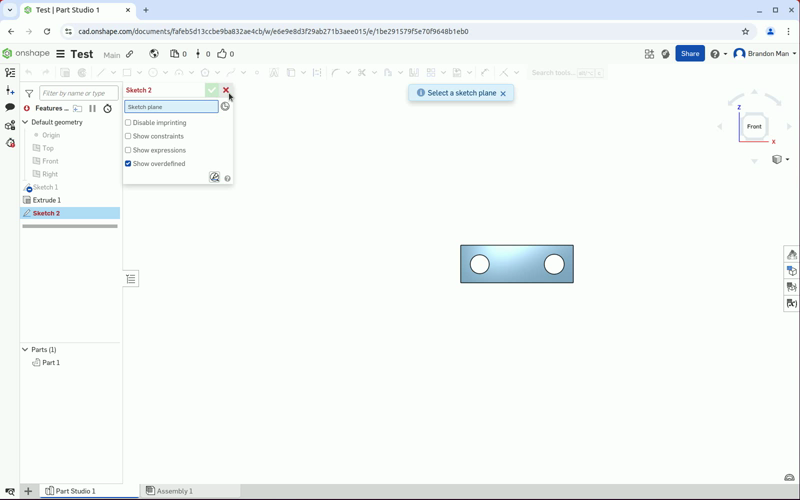
mouse_move(73, 163)
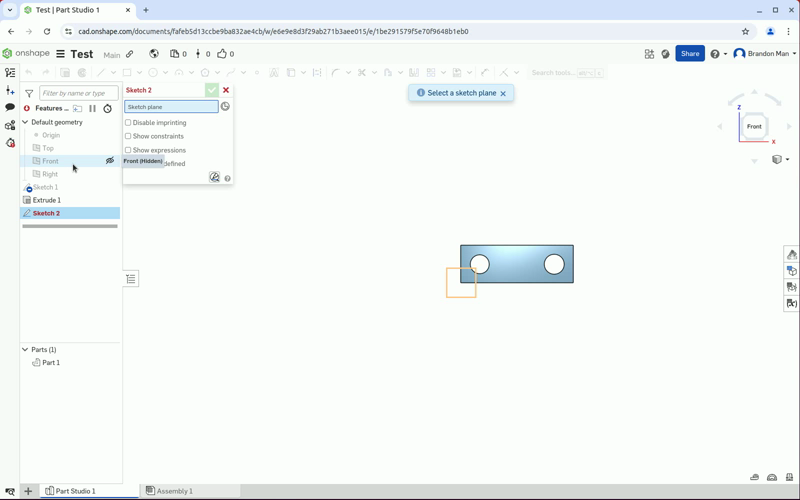
click(73, 163)
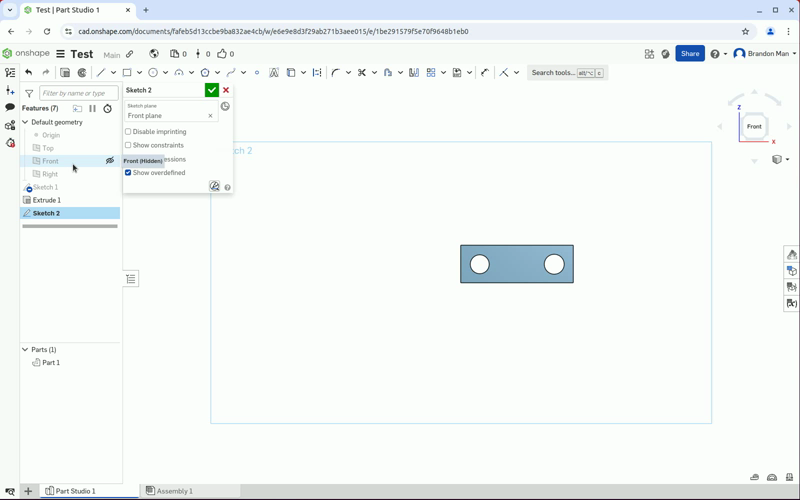
mouse_move(73, 352)
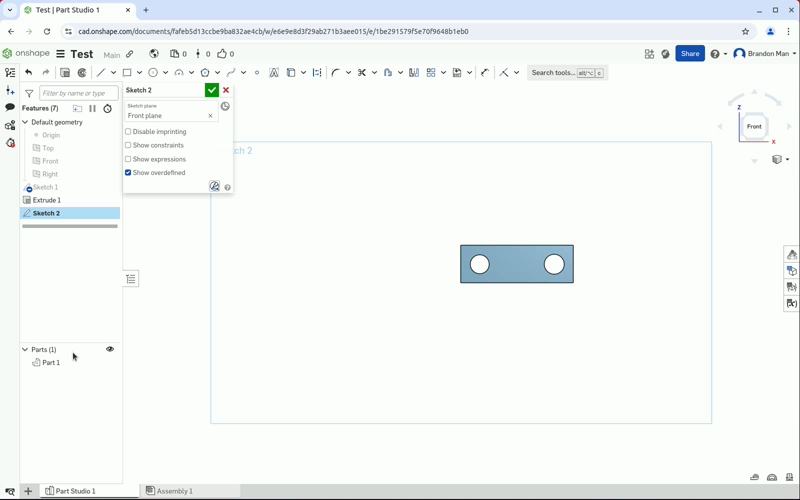
key(y)
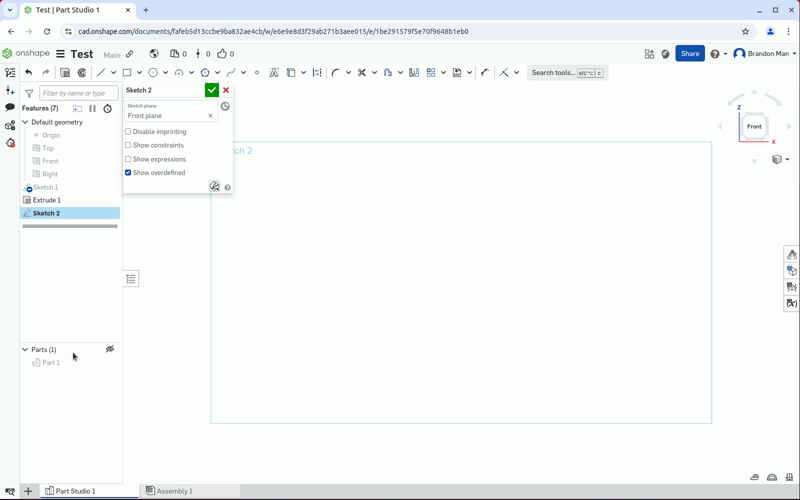
key(c)
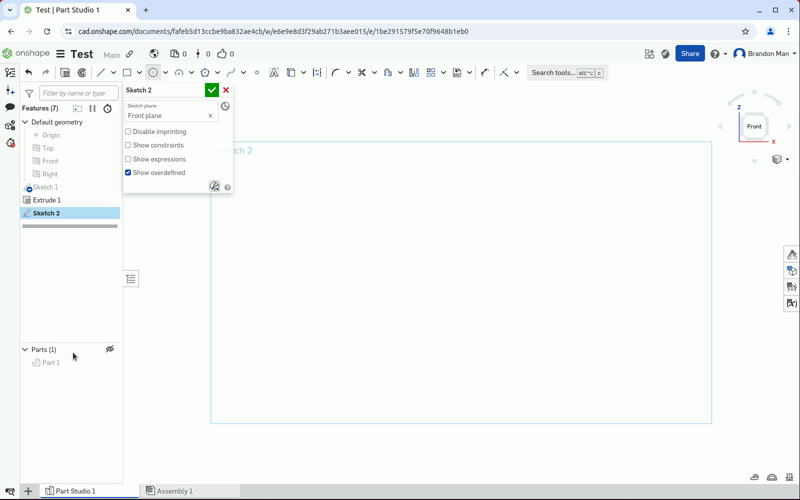
key_down(shift)
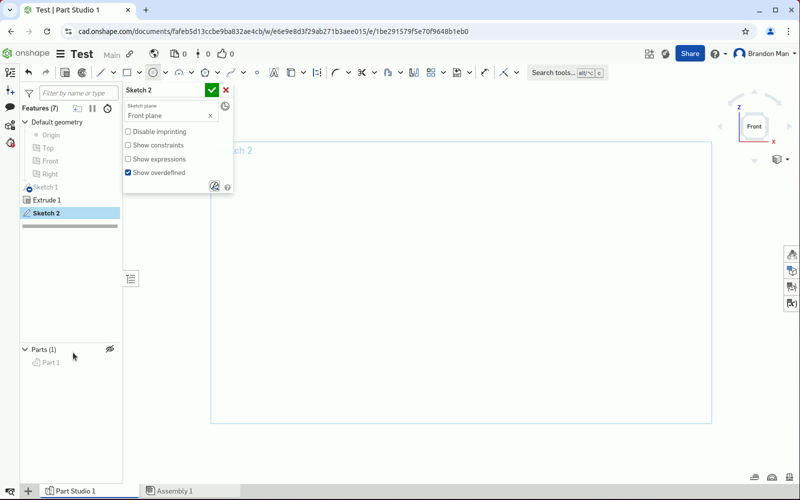
mouse_move(555, 264)
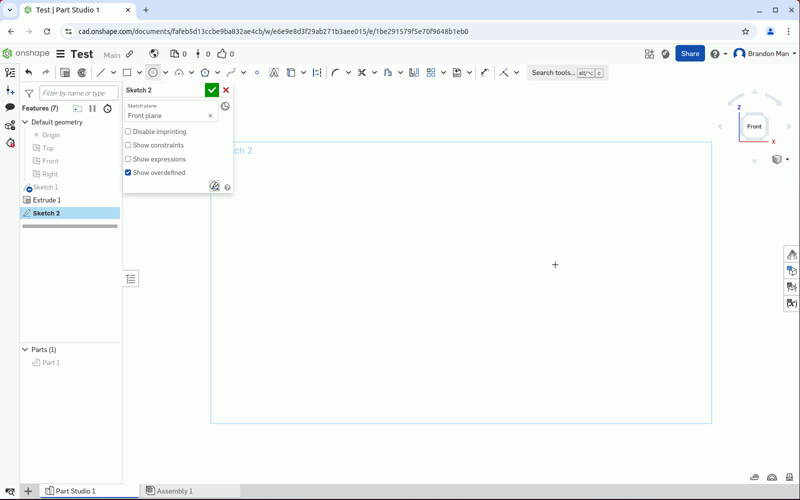
click(555, 264)
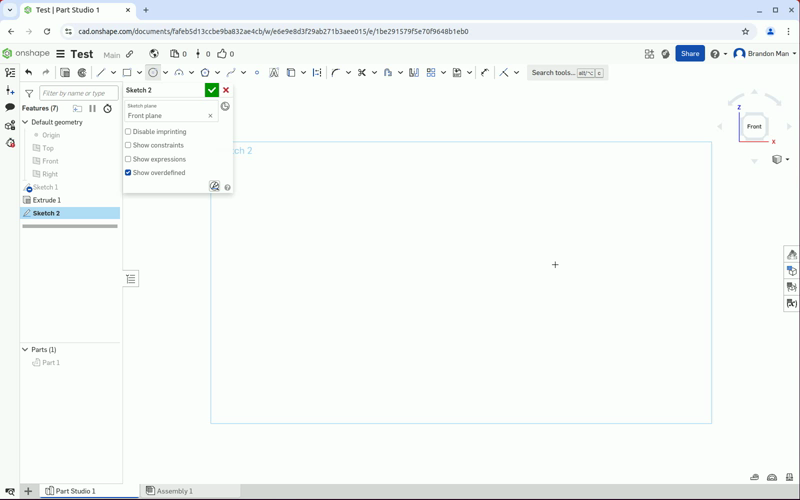
key_up(shift)
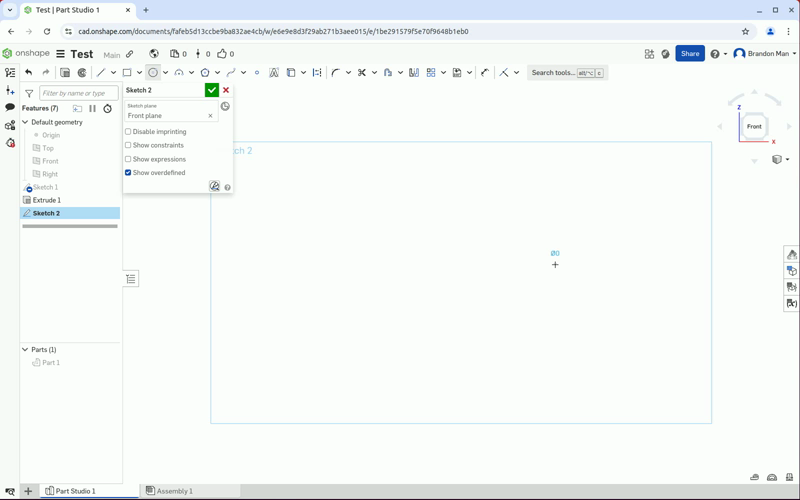
mouse_move(564, 264)
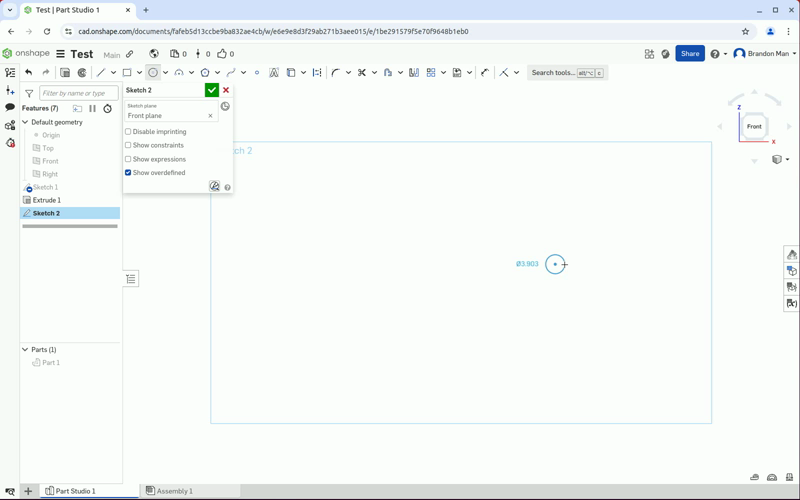
click(564, 264)
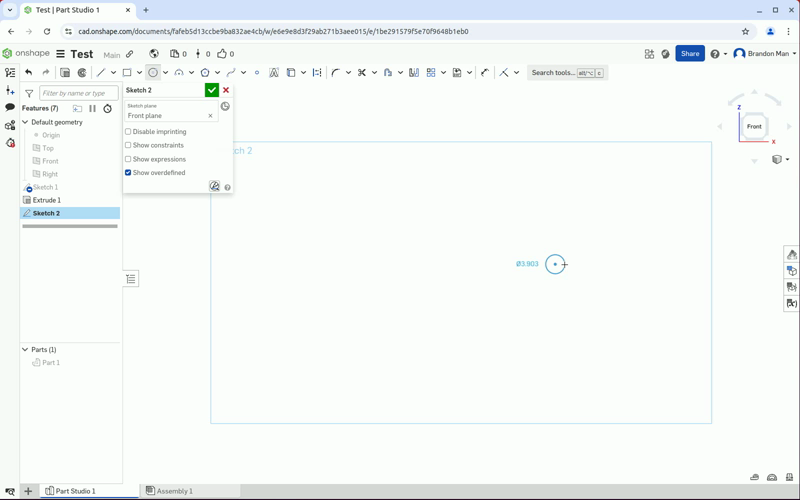
key(esc)
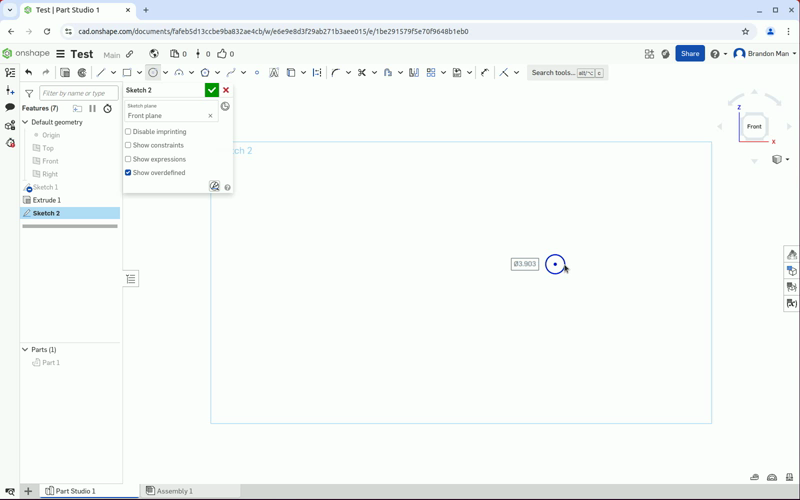
mouse_move(551, 257)
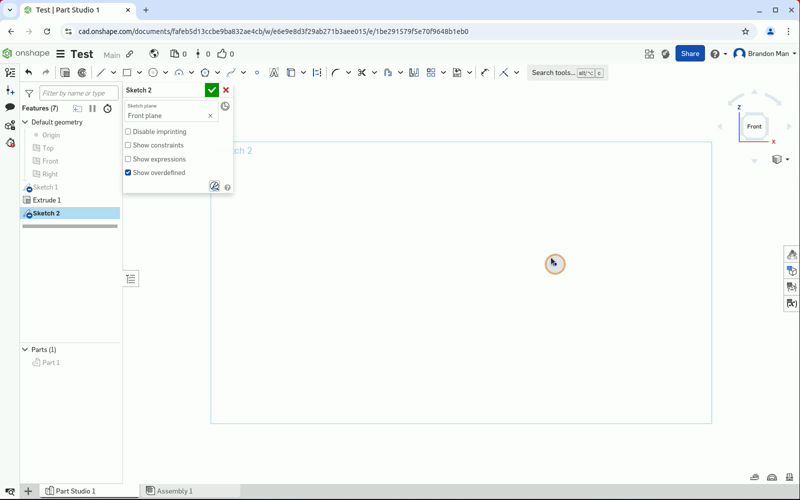
scroll(6)
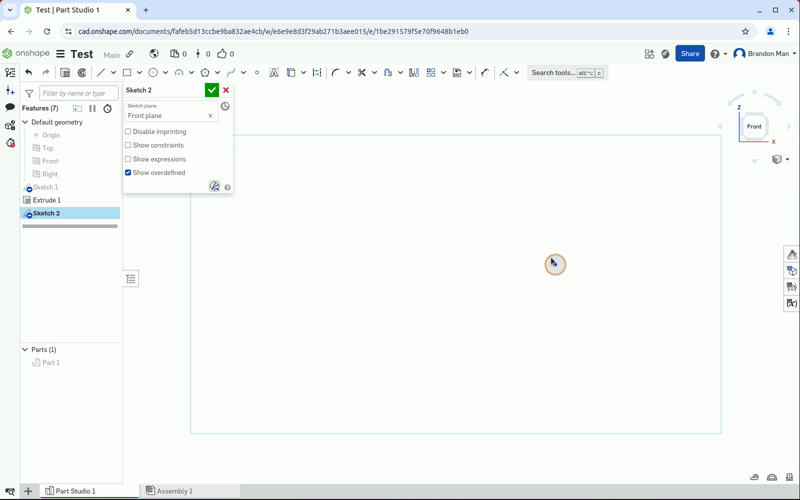
scroll(6)
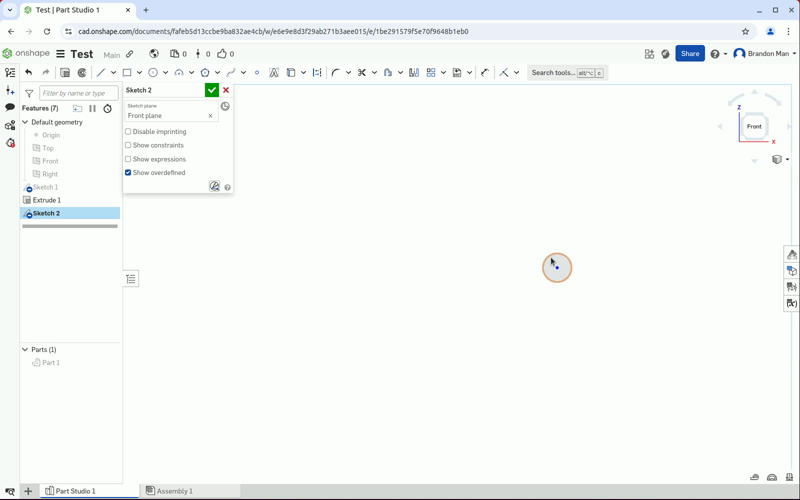
scroll(6)
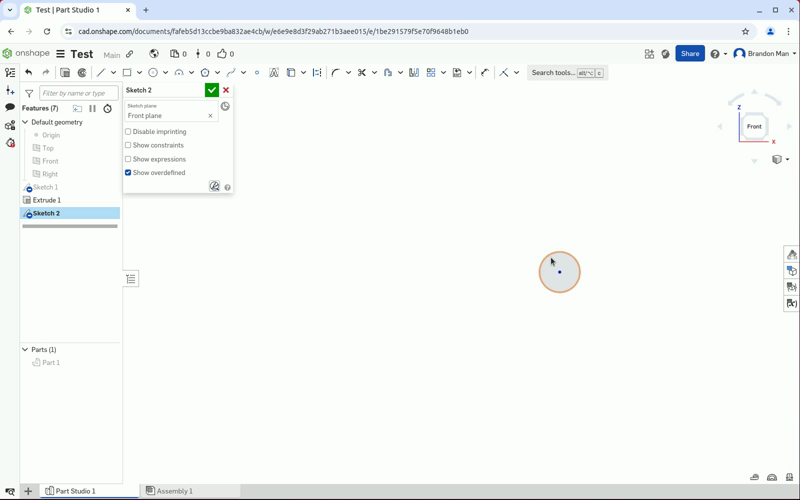
scroll(6)
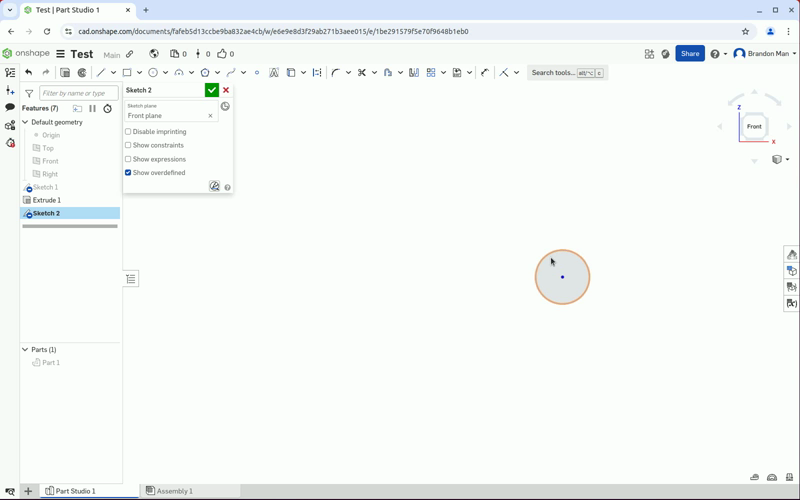
scroll(6)
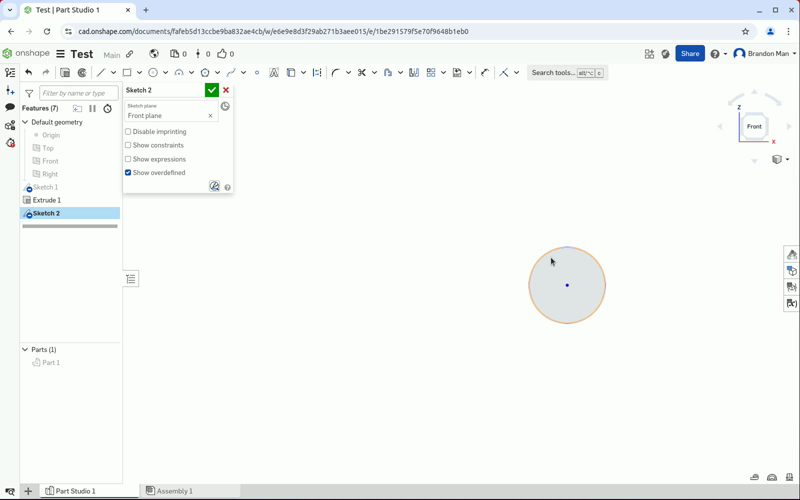
scroll(6)
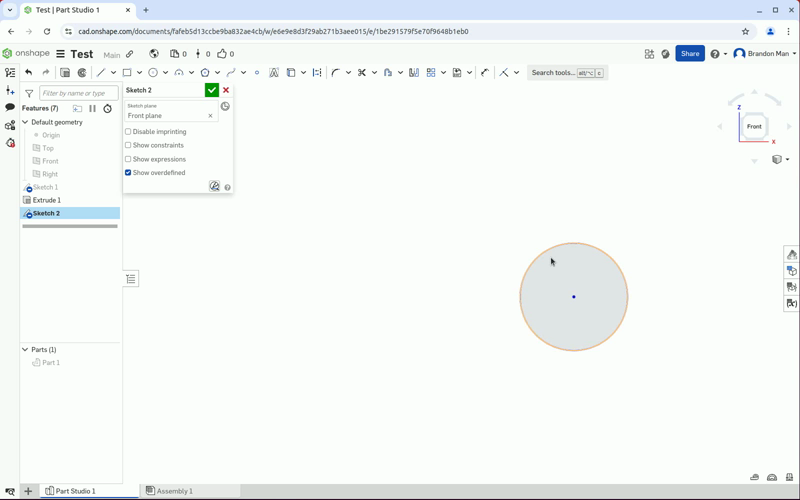
scroll(6)
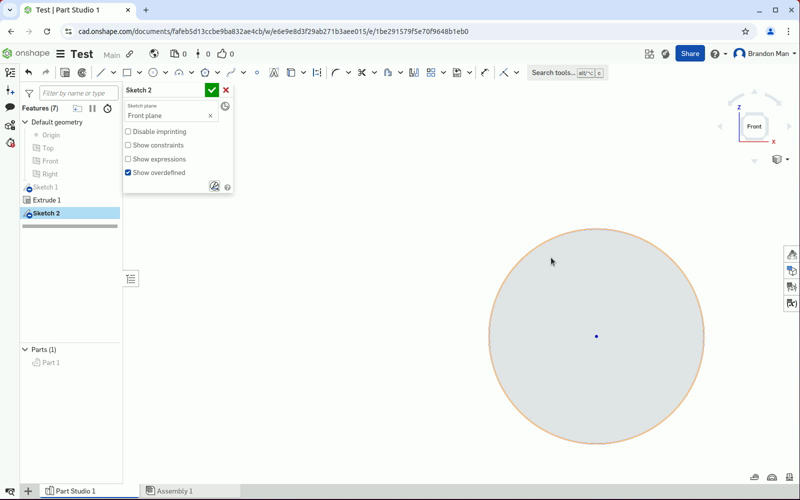
click(551, 257)
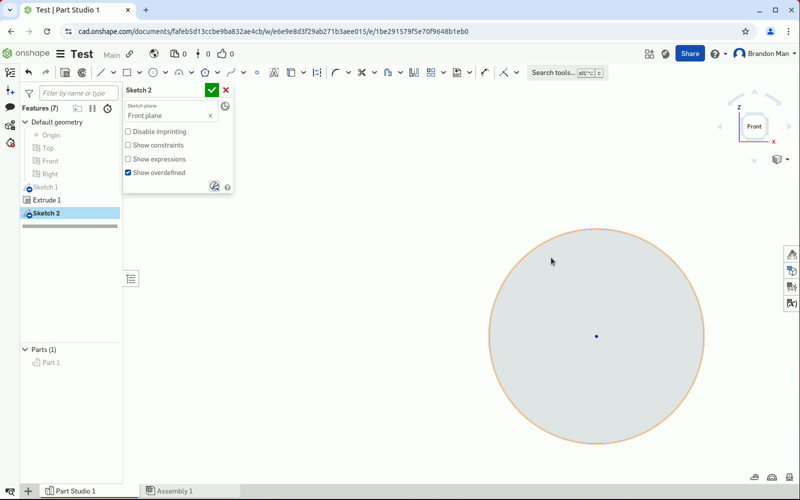
scroll(-6)
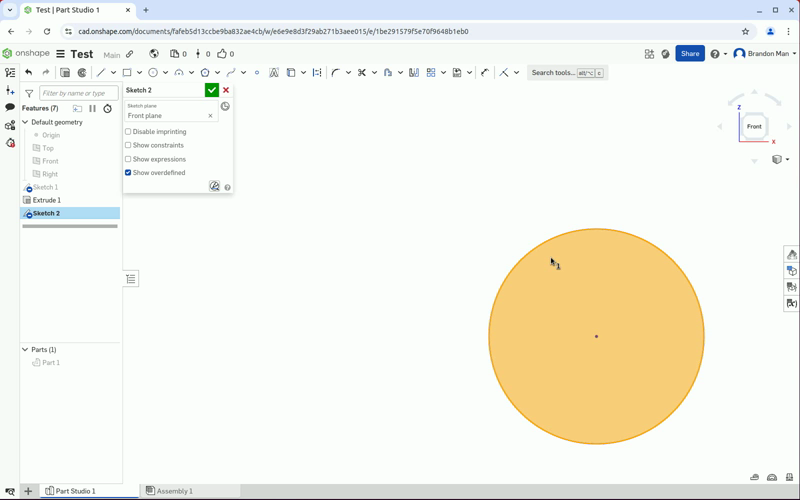
scroll(-6)
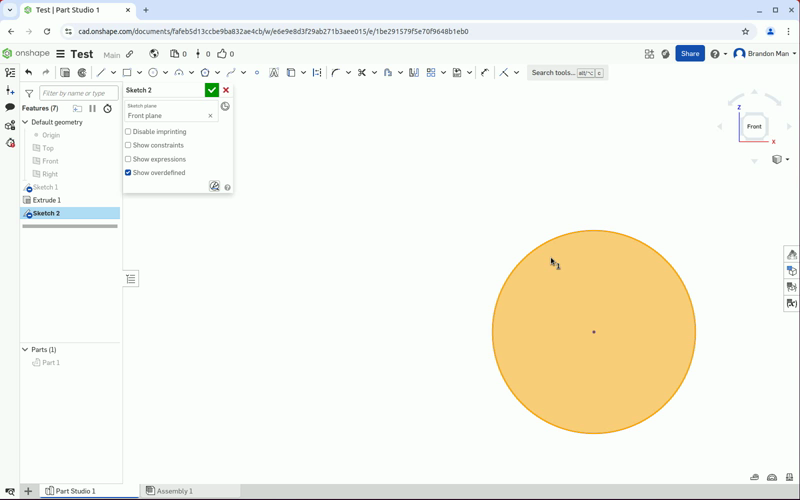
scroll(-6)
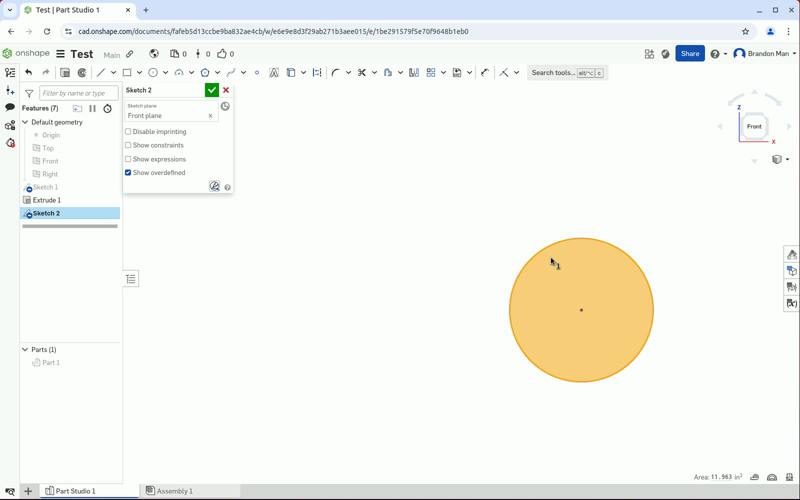
scroll(-6)
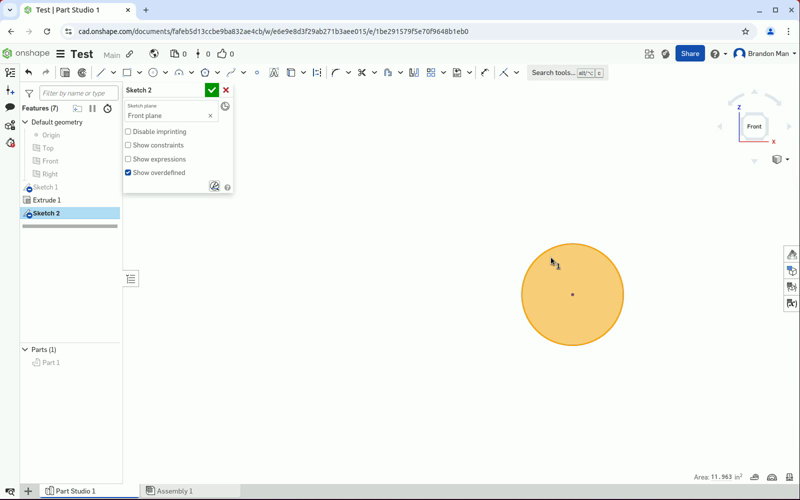
scroll(-6)
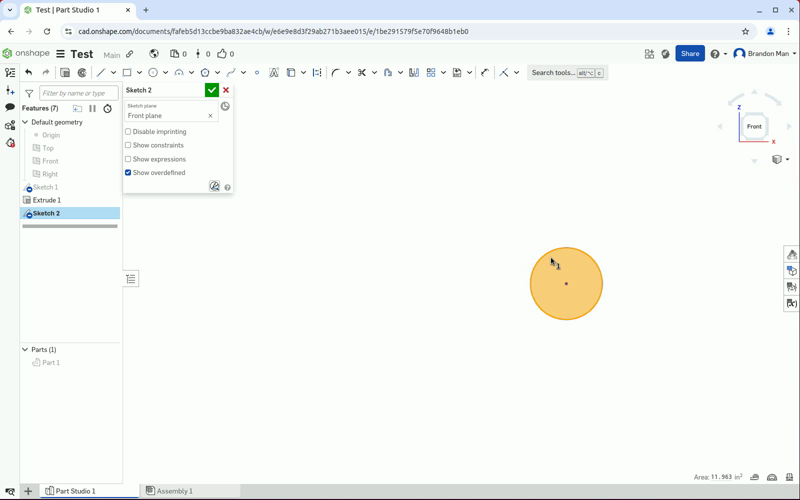
scroll(-6)
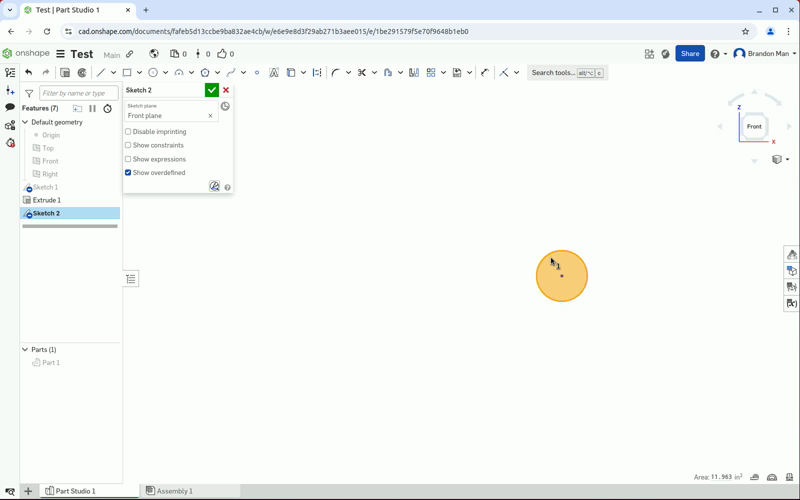
scroll(-6)
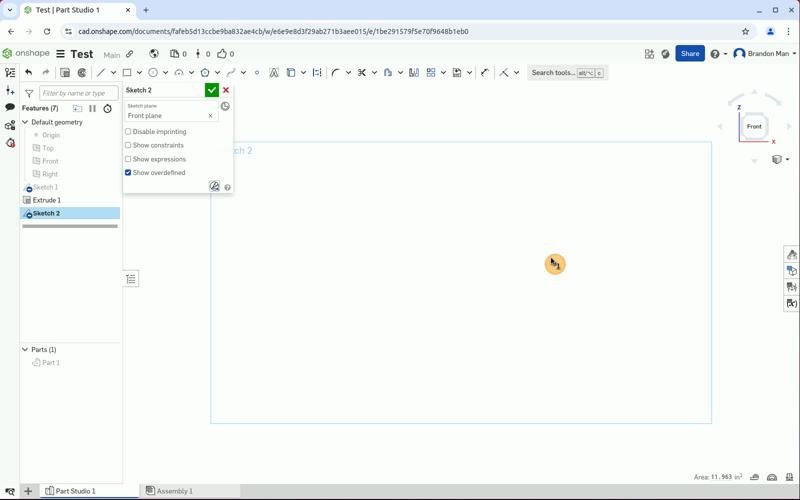
mouse_move(73, 352)
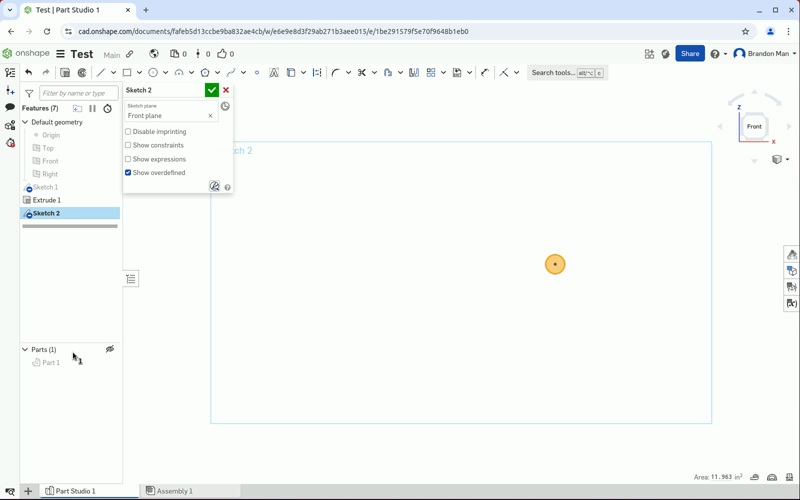
key(shift+y)
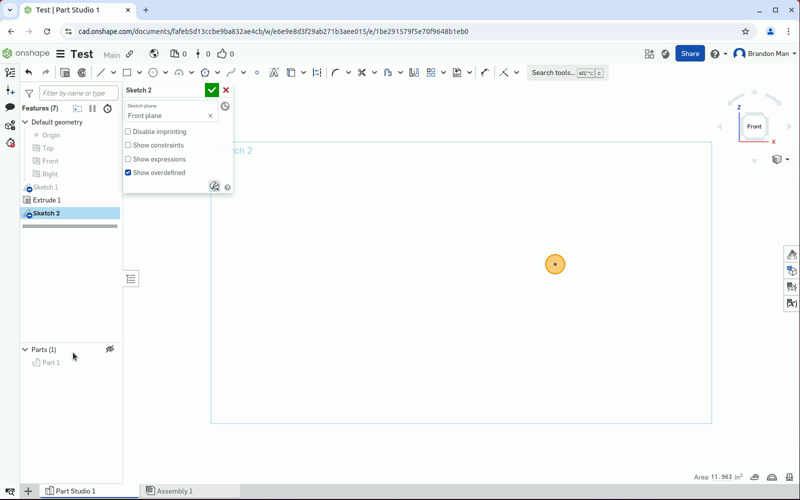
key(shift+e)
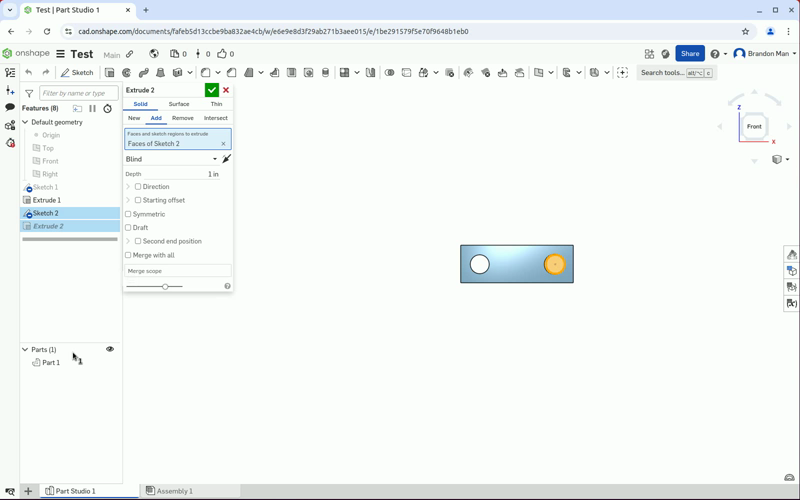
mouse_move(143, 106)
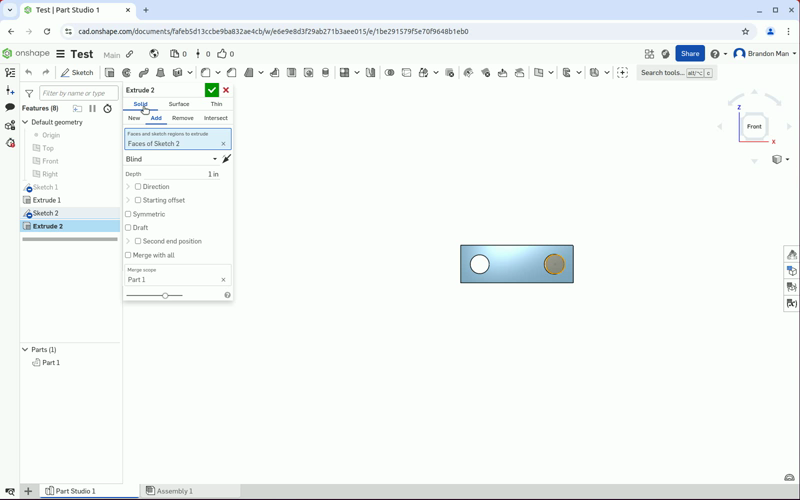
click(143, 106)
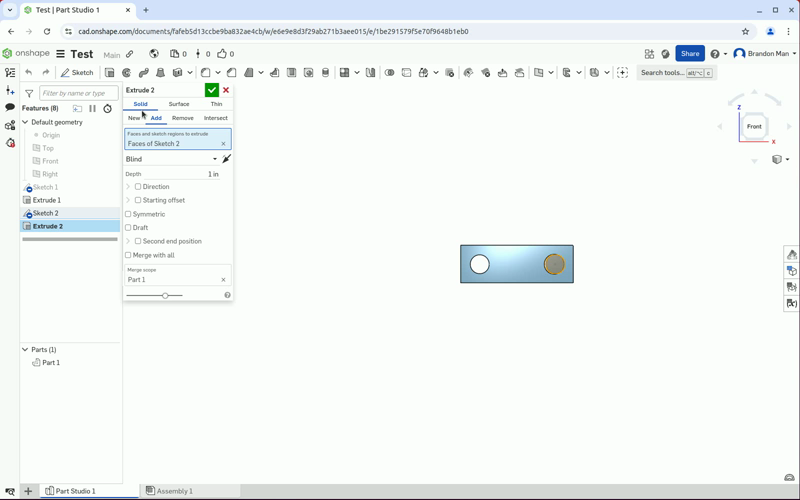
mouse_move(137, 120)
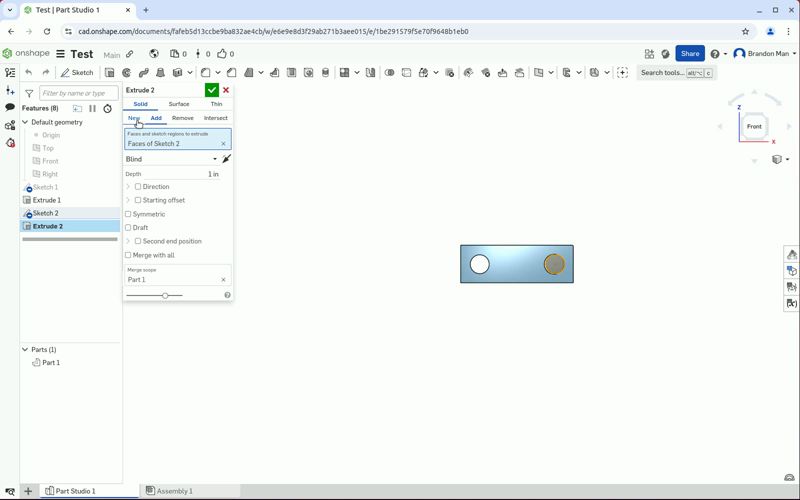
click(137, 120)
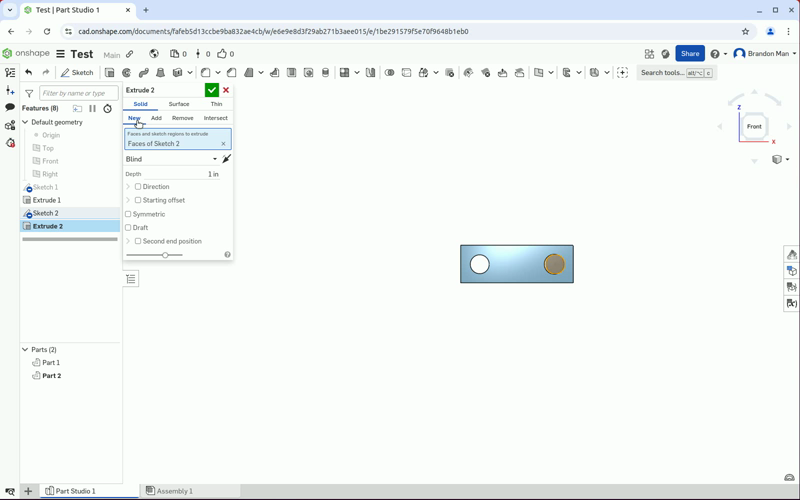
key(tab, 4)
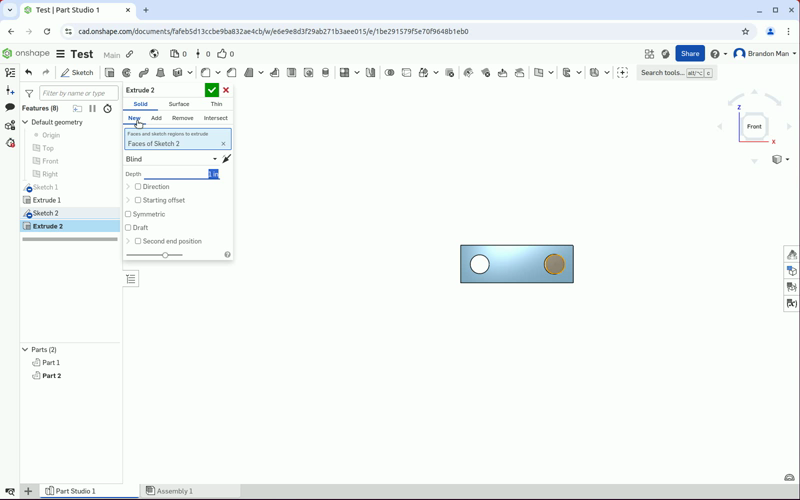
text(3.851)
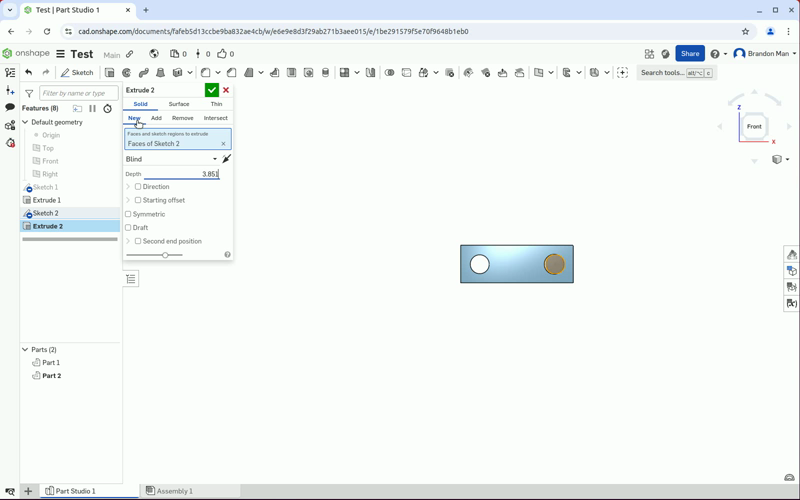
key(enter)
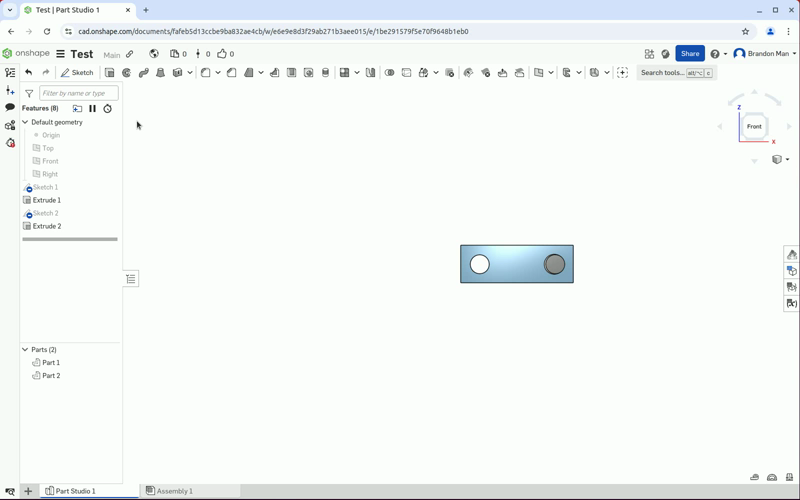
key(shift+h)
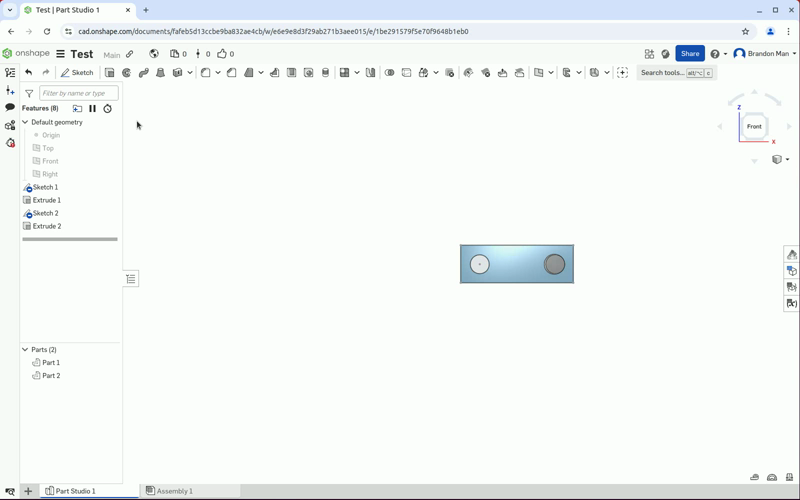
key(shift+h)
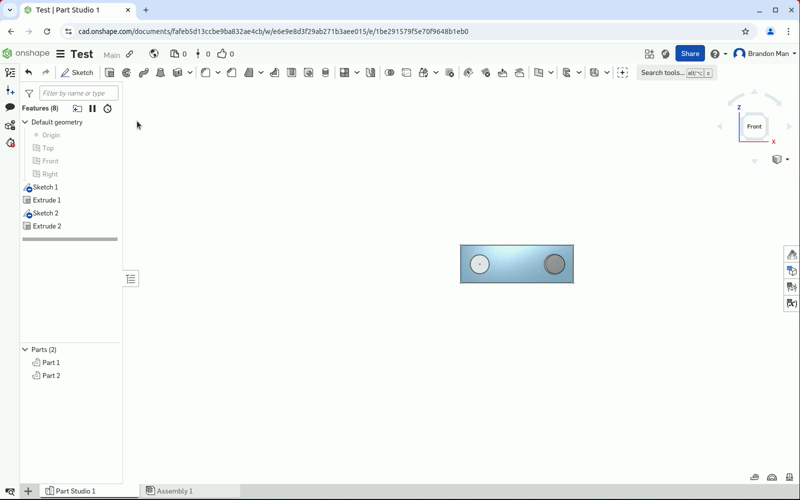
key(shift+7)
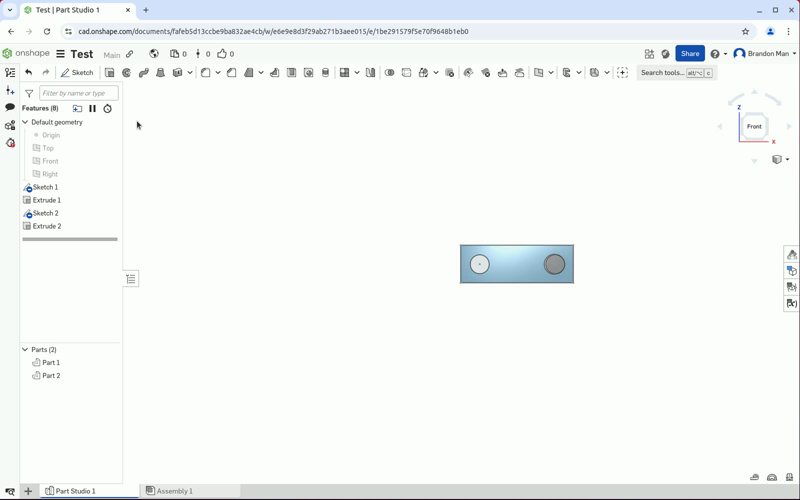
key(left, 2)
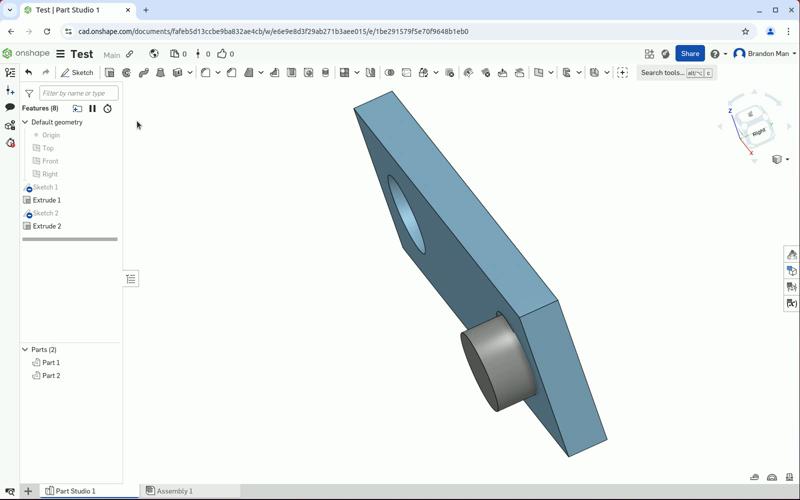
key(down, 2)
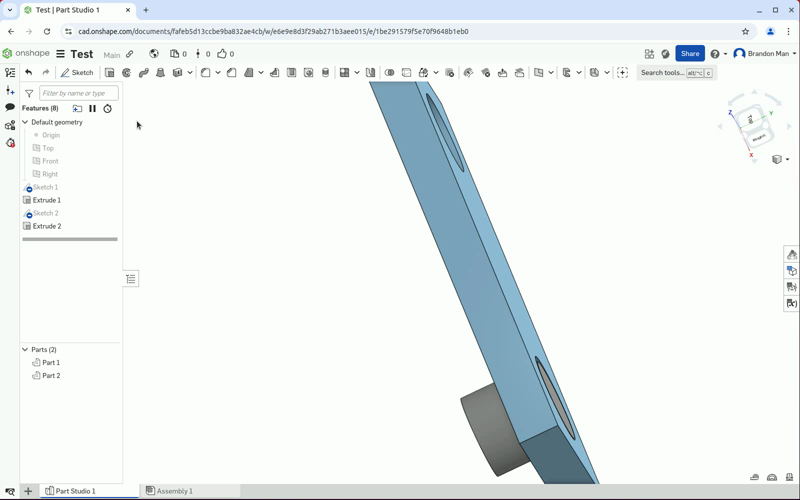
key(up, 2)
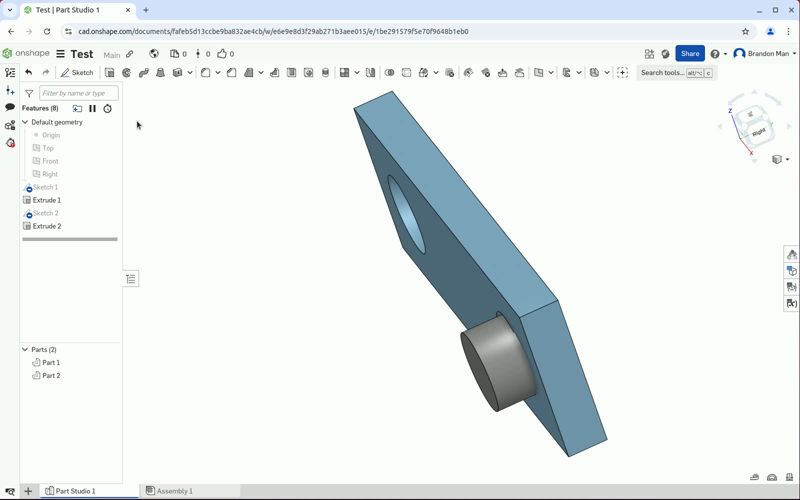
key(right, 2)
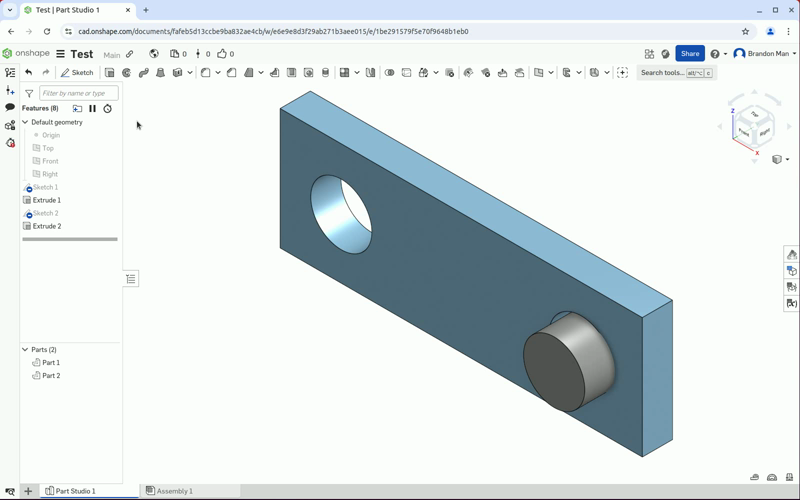
mouse_move(73, 189)
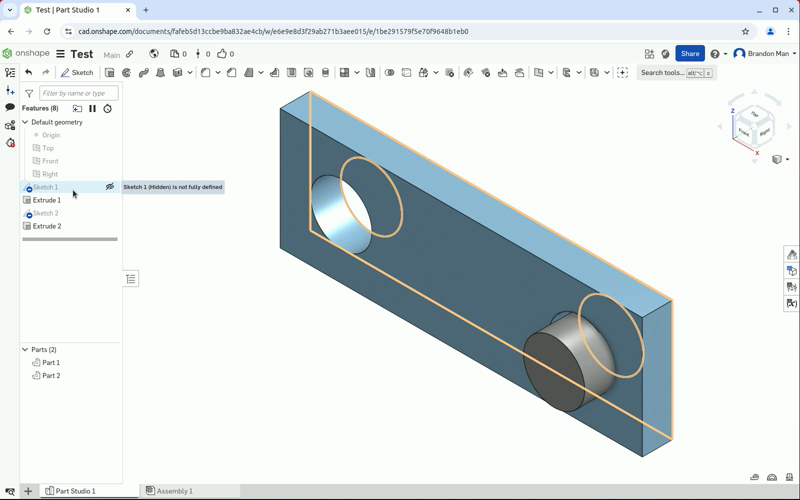
click(73, 189)